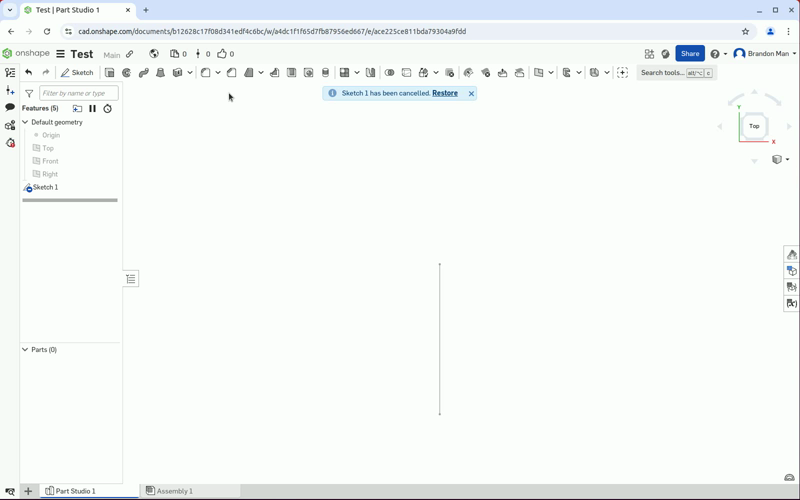
key(shift+h)
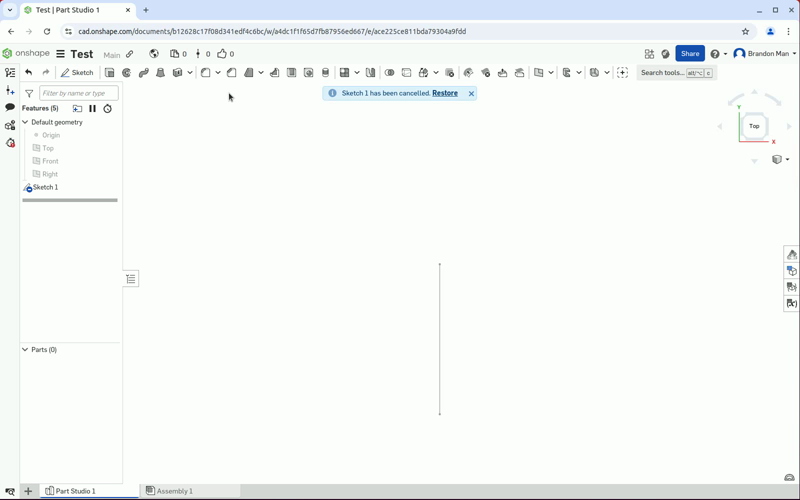
key(shift+s)
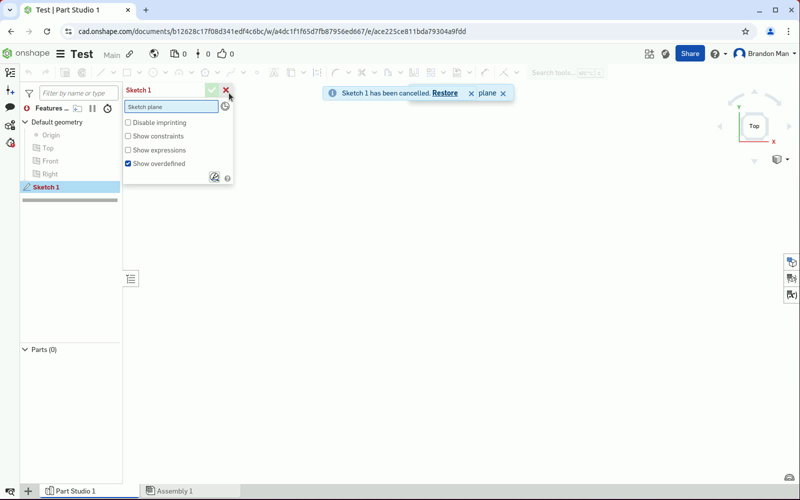
mouse_move(73, 150)
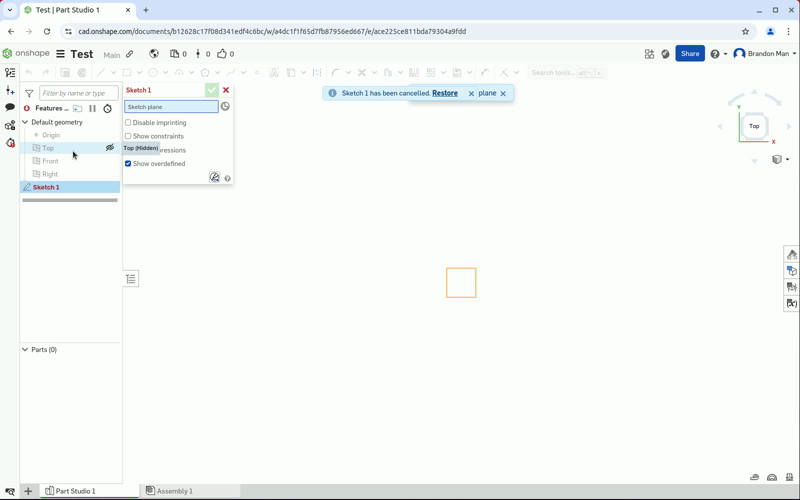
click(73, 150)
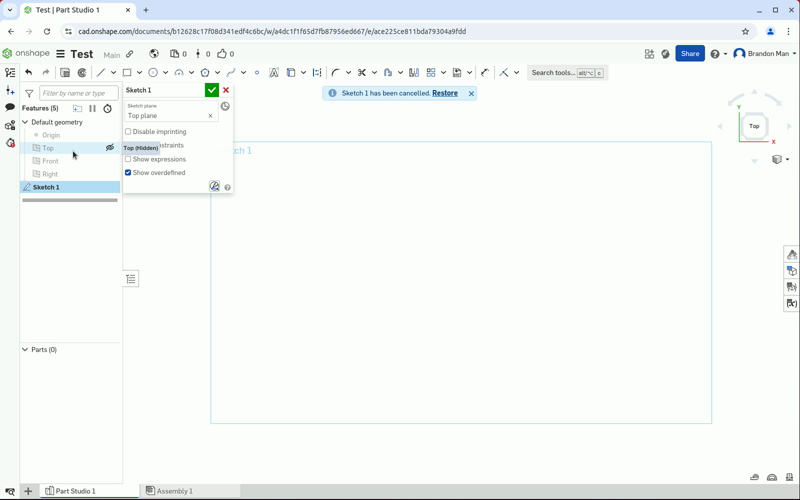
mouse_move(73, 352)
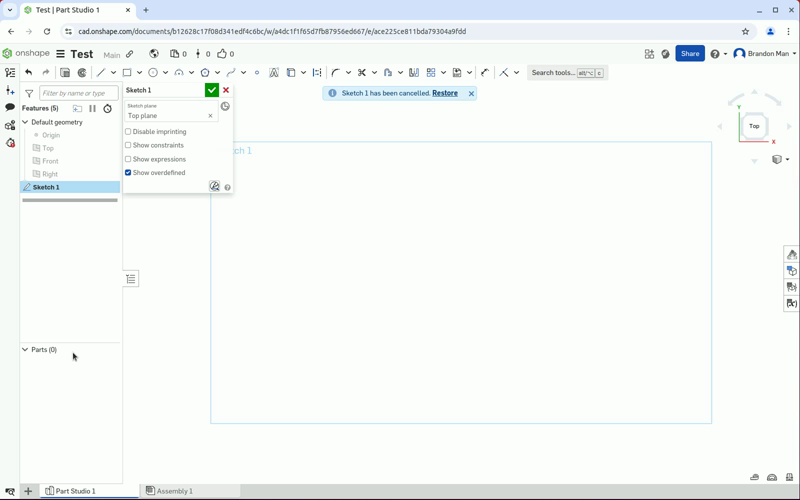
key(y)
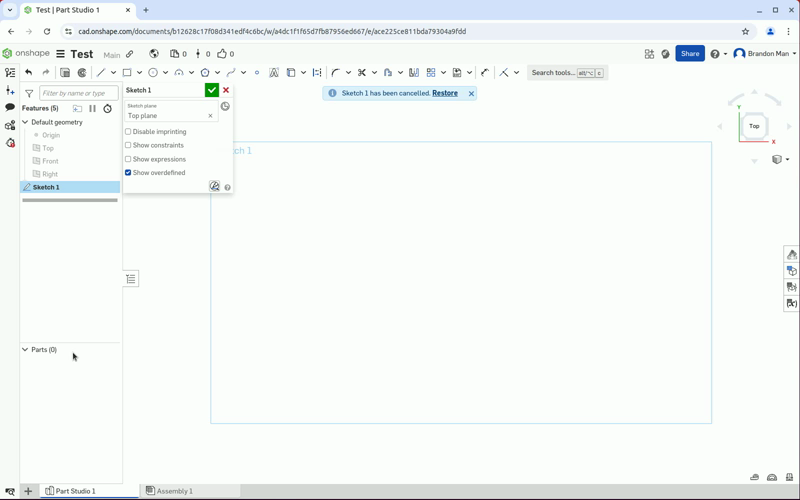
key(l)
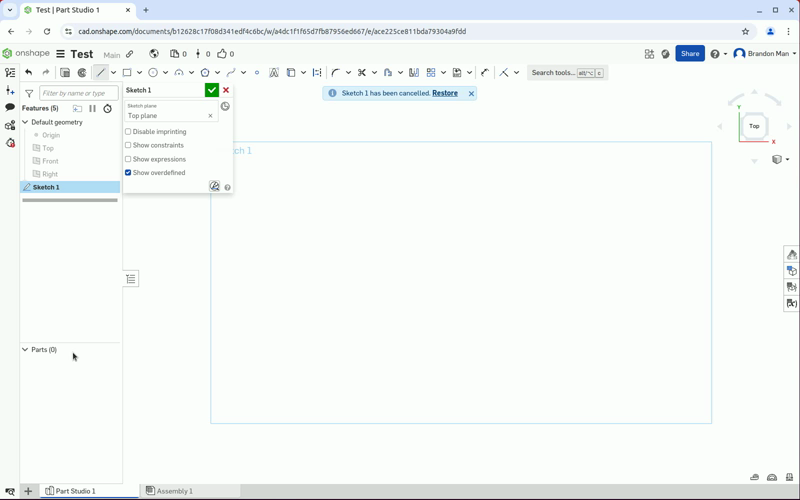
key_down(shift)
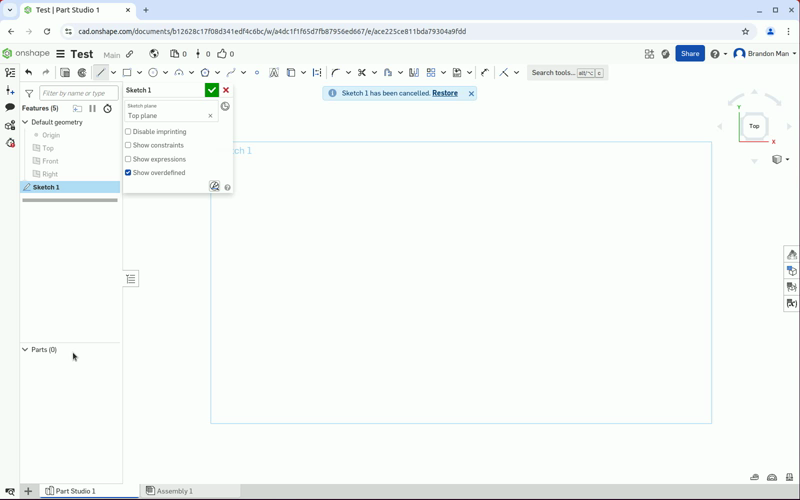
mouse_move(377, 365)
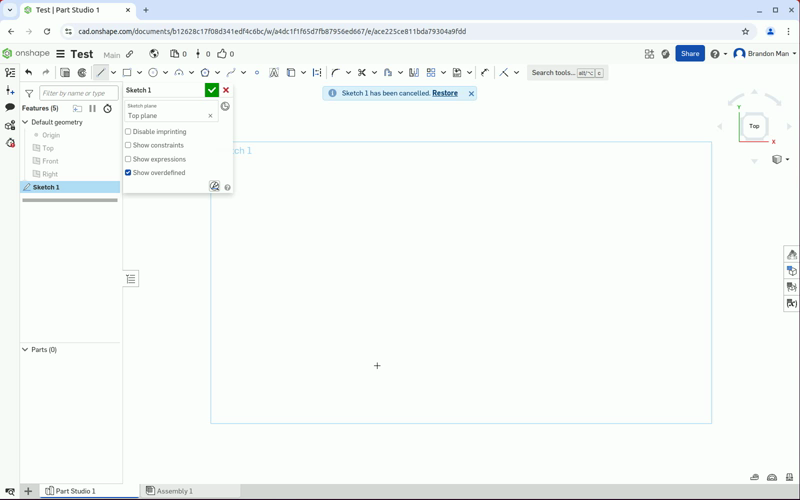
click(377, 365)
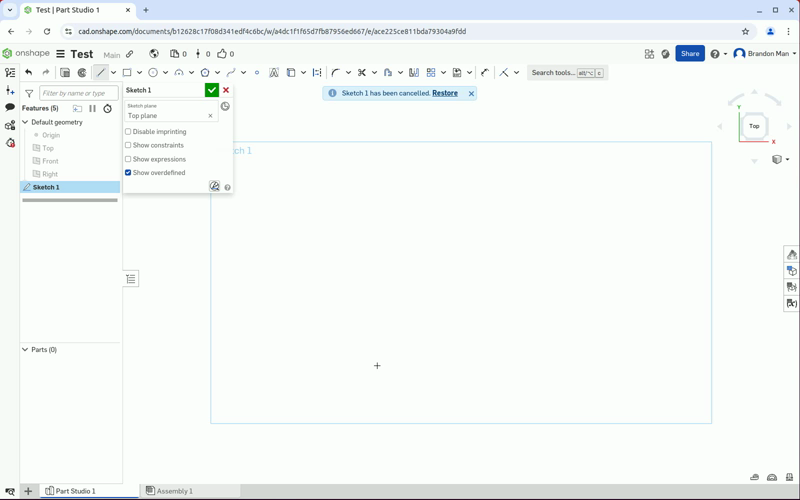
key_up(shift)
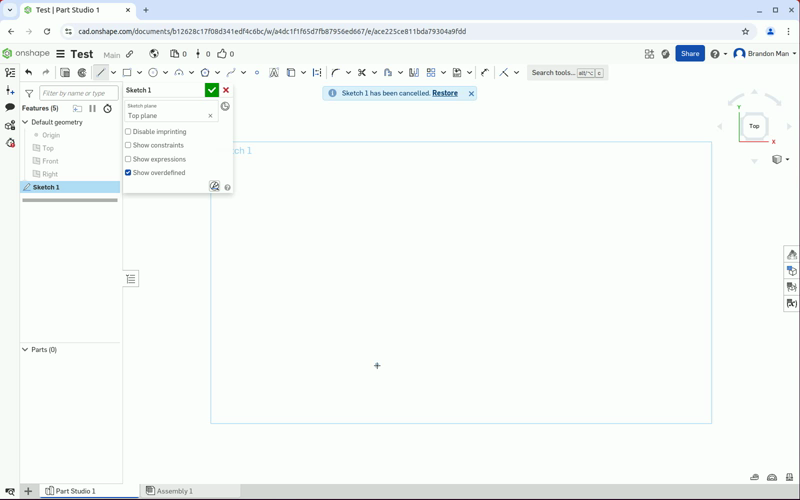
key_down(shift)
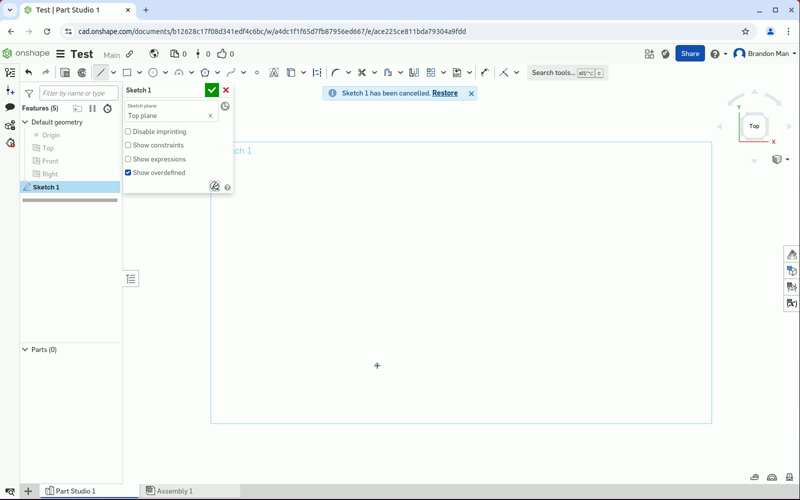
mouse_move(543, 365)
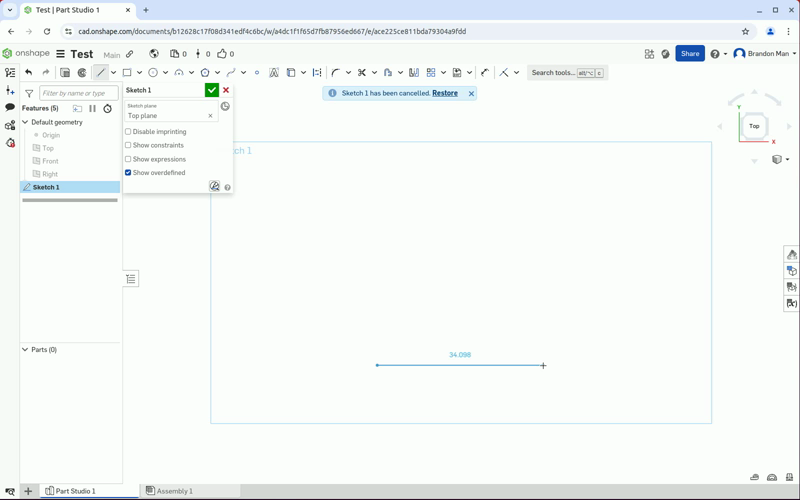
click(543, 365)
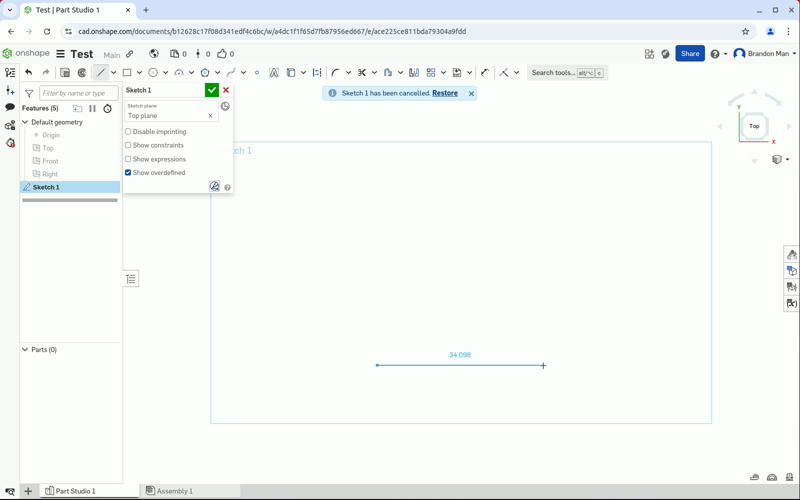
key_up(shift)
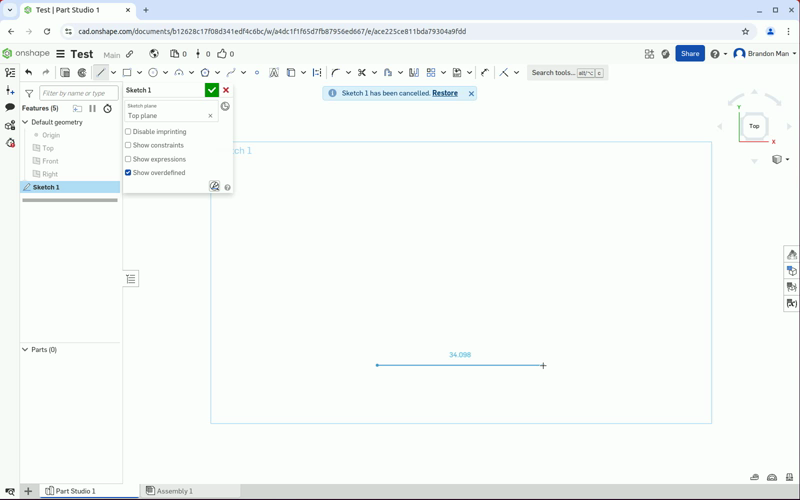
key_down(shift)
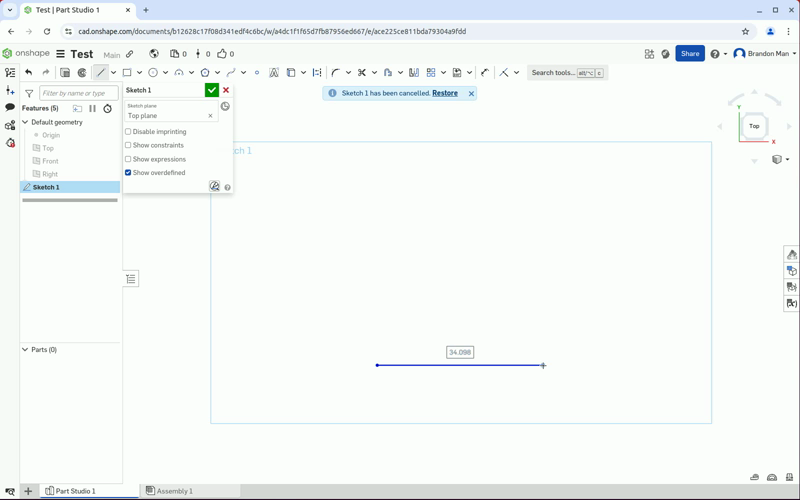
mouse_move(543, 201)
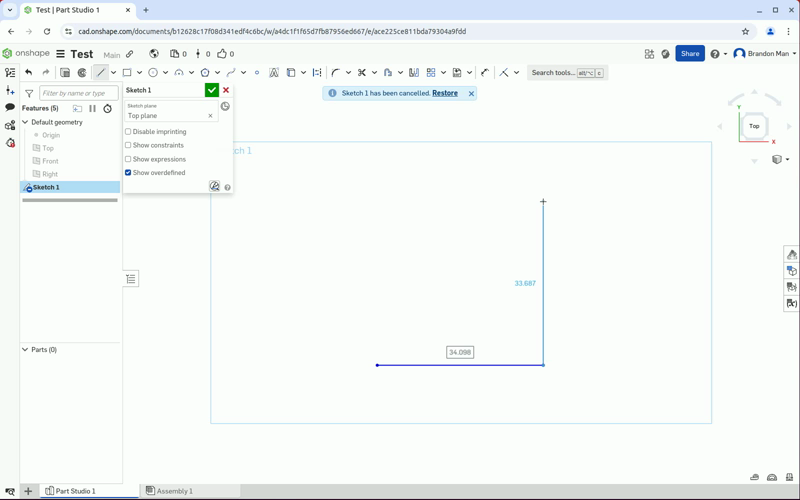
click(543, 201)
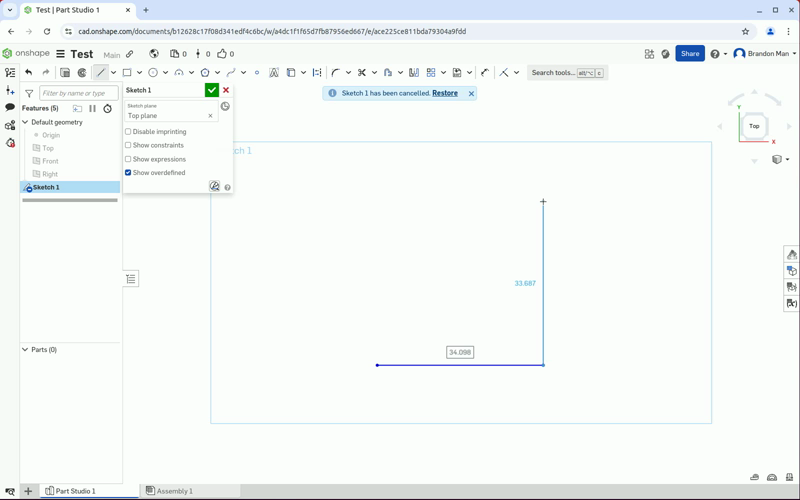
key_up(shift)
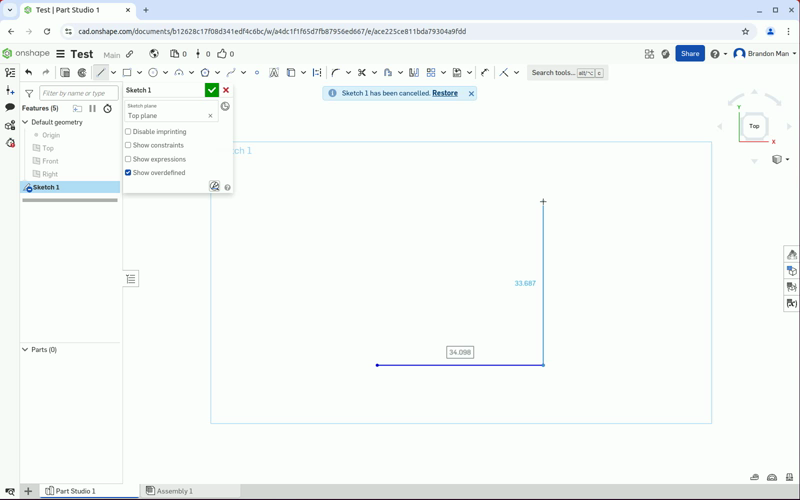
key_down(shift)
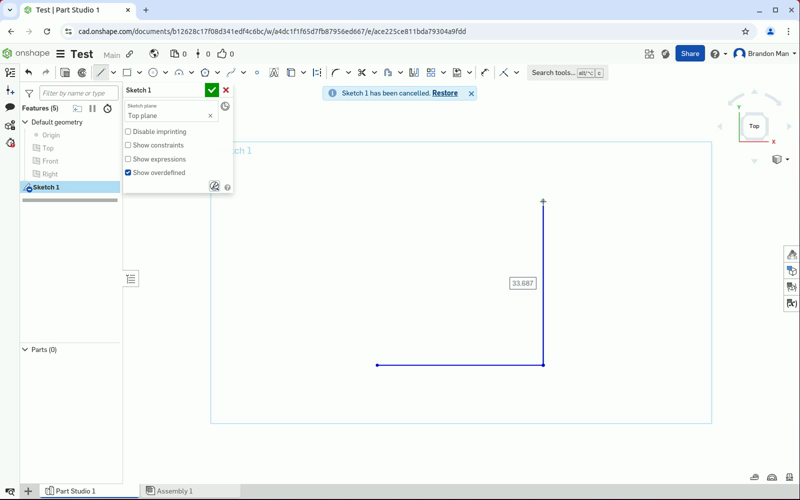
mouse_move(377, 201)
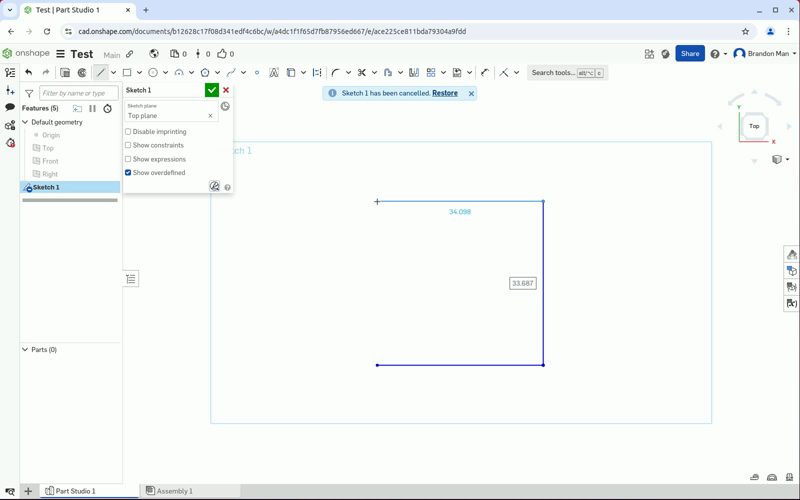
click(377, 201)
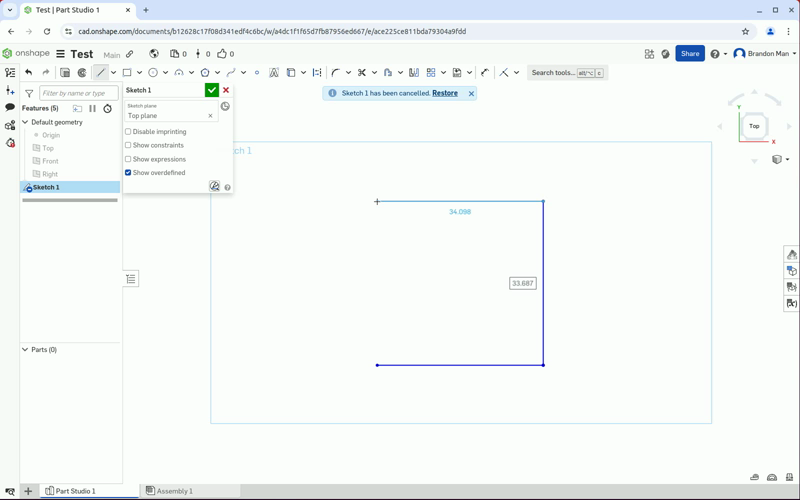
key_up(shift)
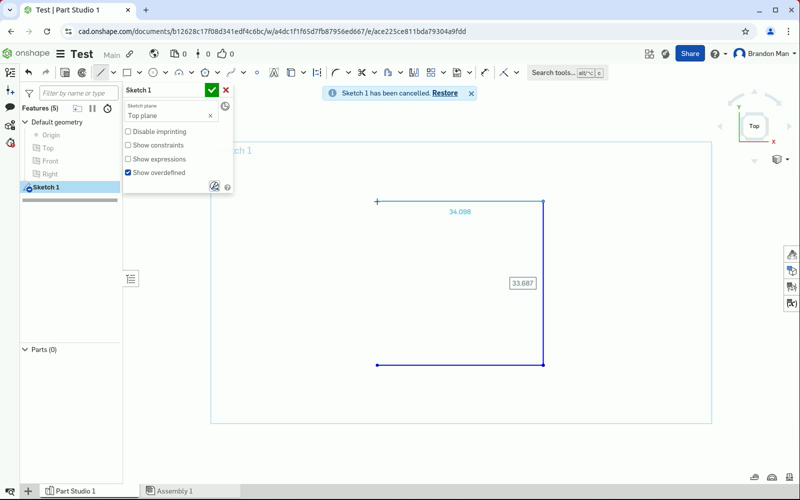
key_down(shift)
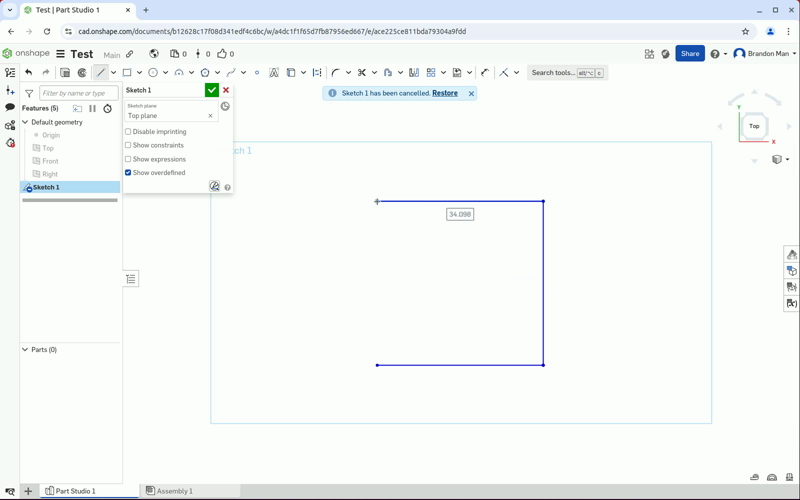
mouse_move(377, 365)
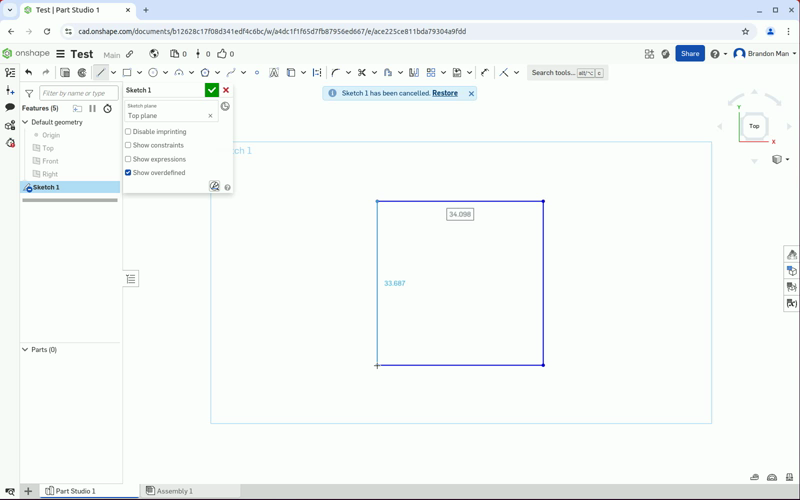
key_up(shift)
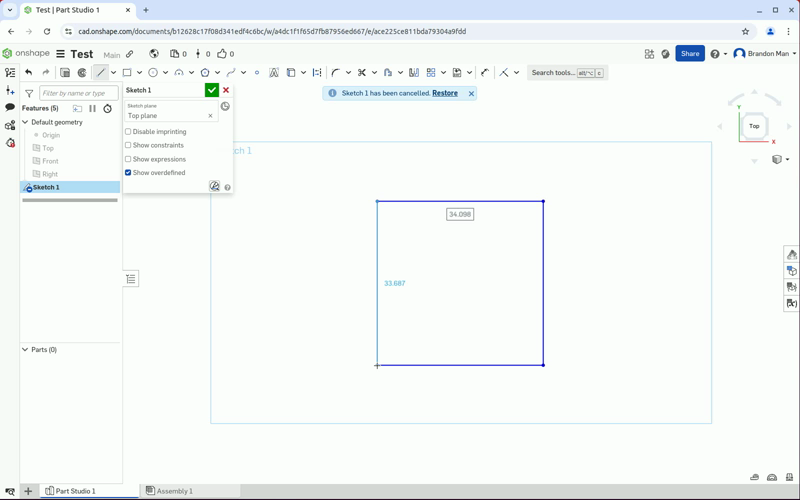
click(377, 365)
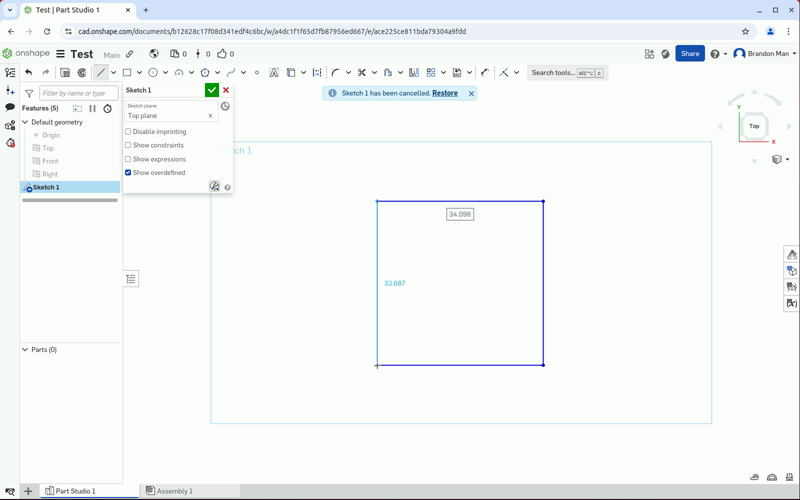
key(esc)
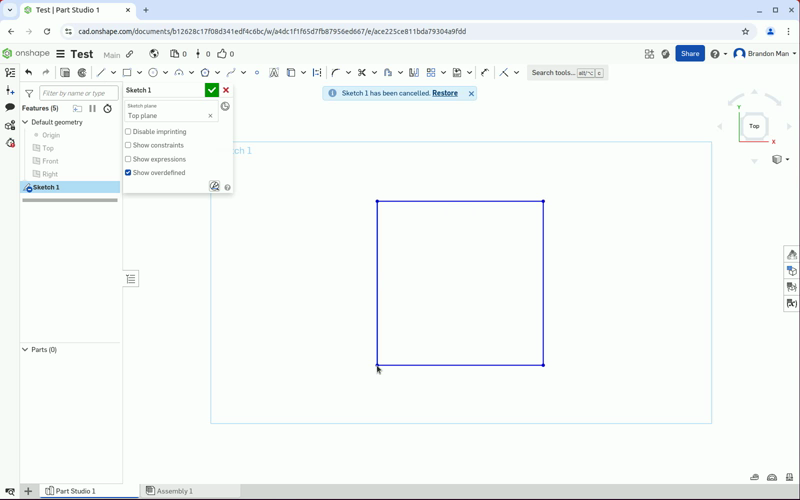
mouse_move(470, 254)
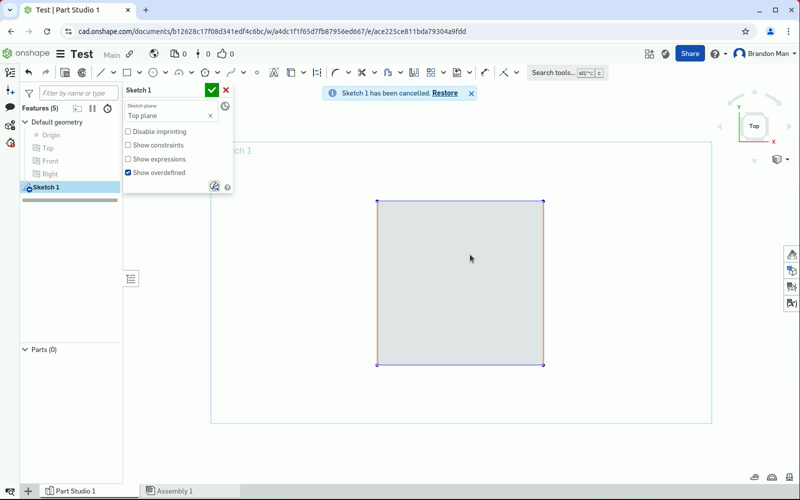
click(470, 254)
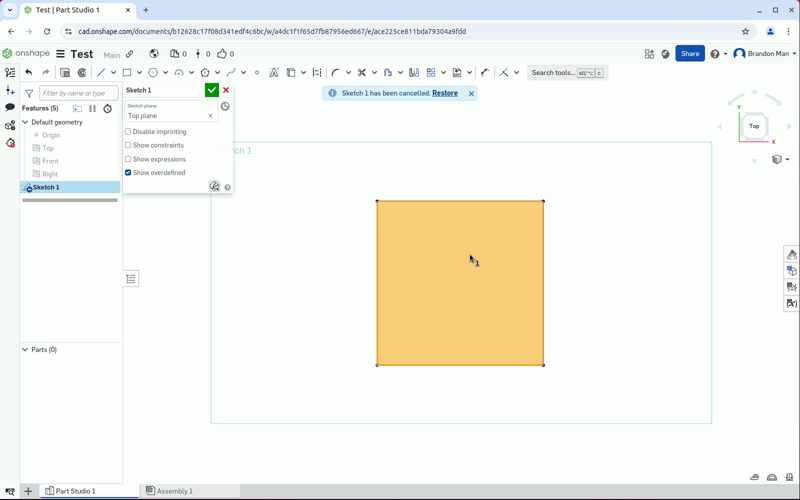
mouse_move(73, 352)
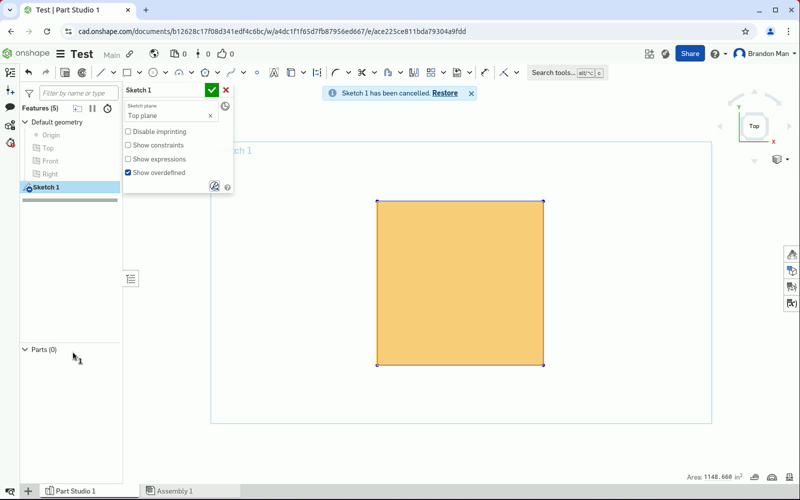
key(shift+y)
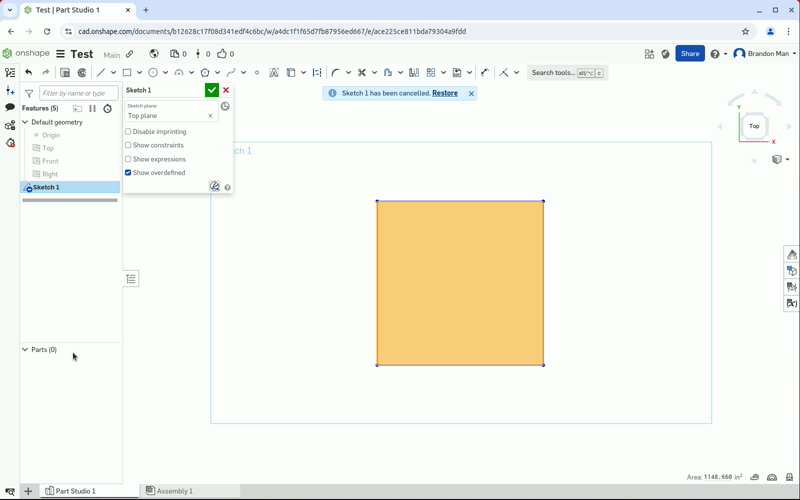
key(shift+e)
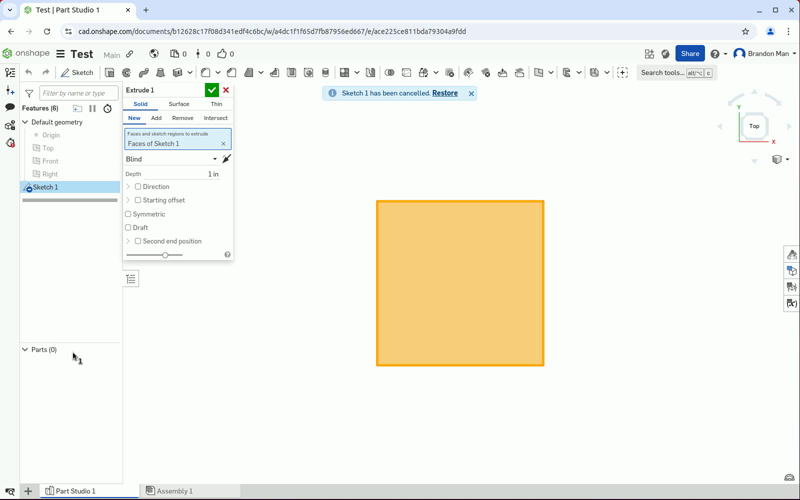
mouse_move(143, 106)
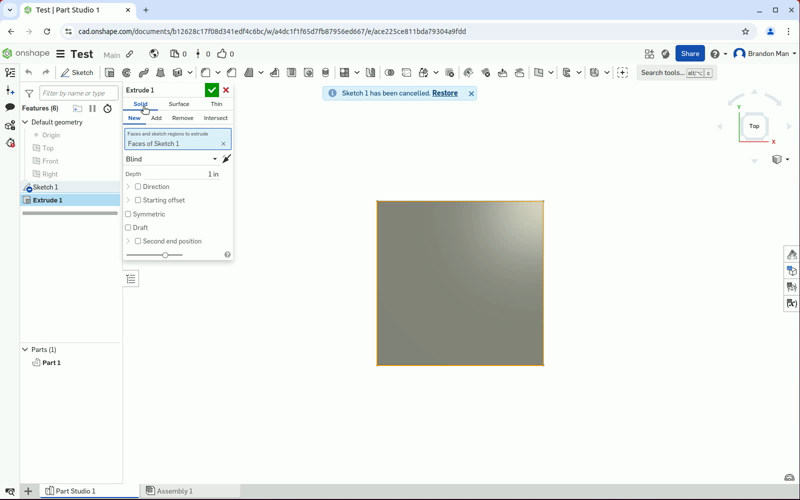
click(143, 106)
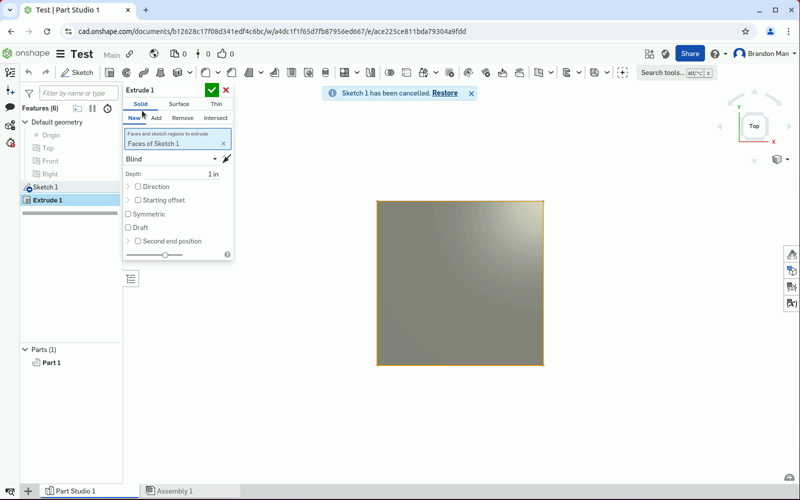
mouse_move(137, 120)
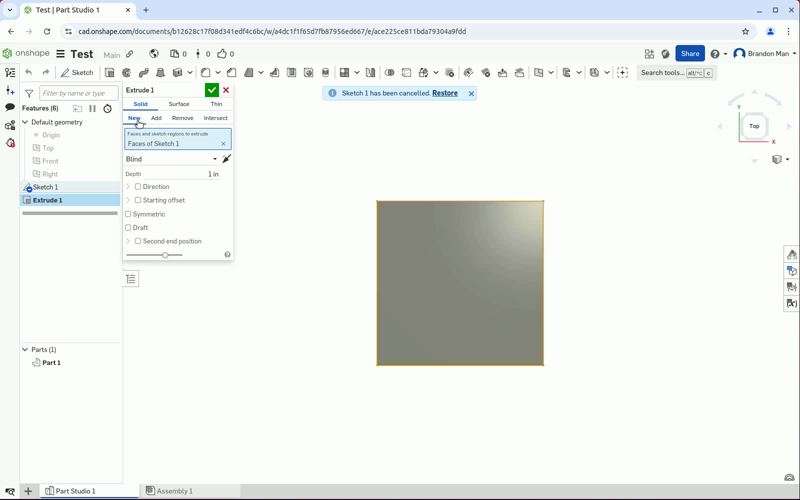
click(137, 120)
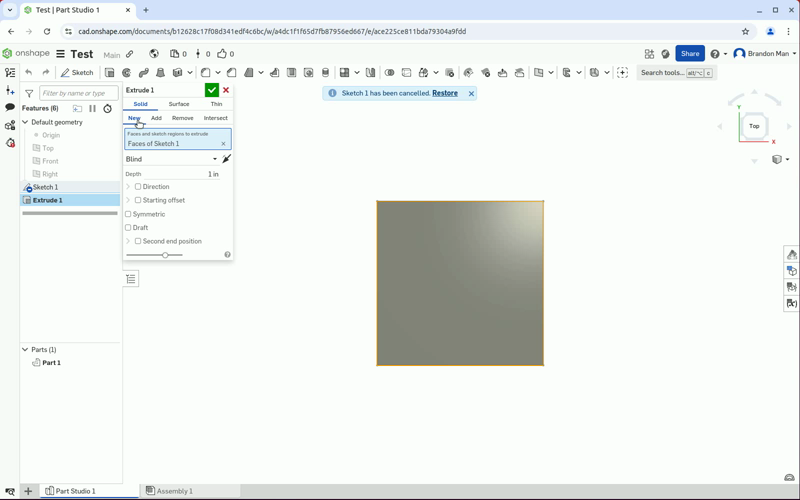
key(tab, 4)
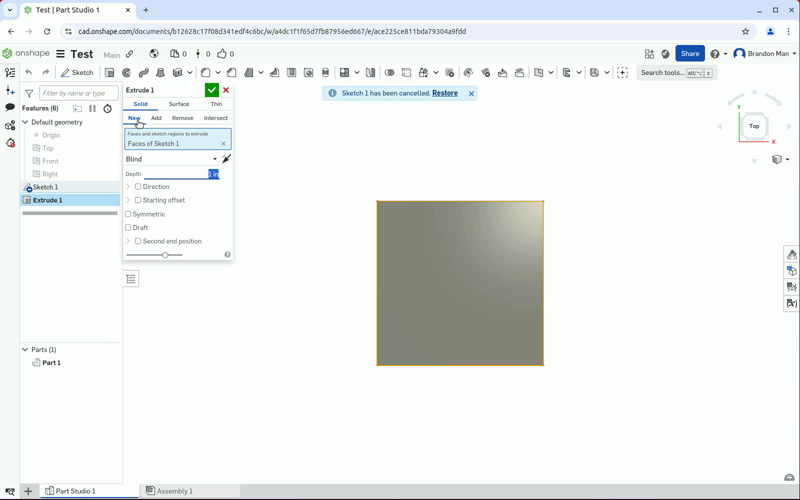
text(12.998)
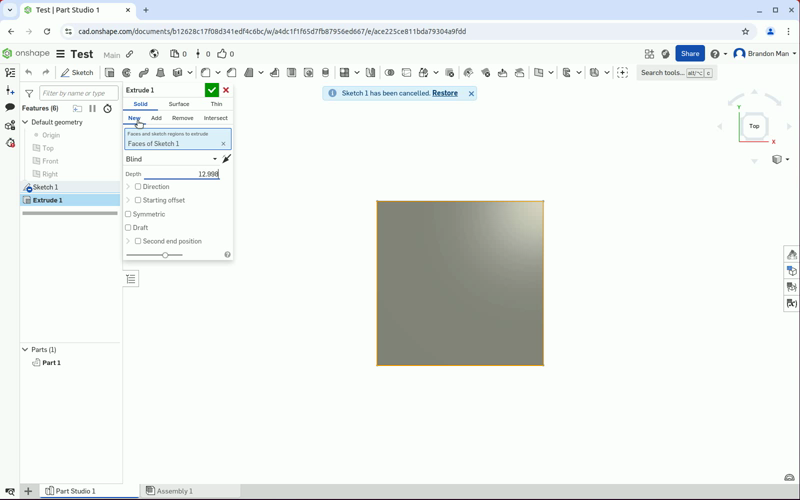
key(enter)
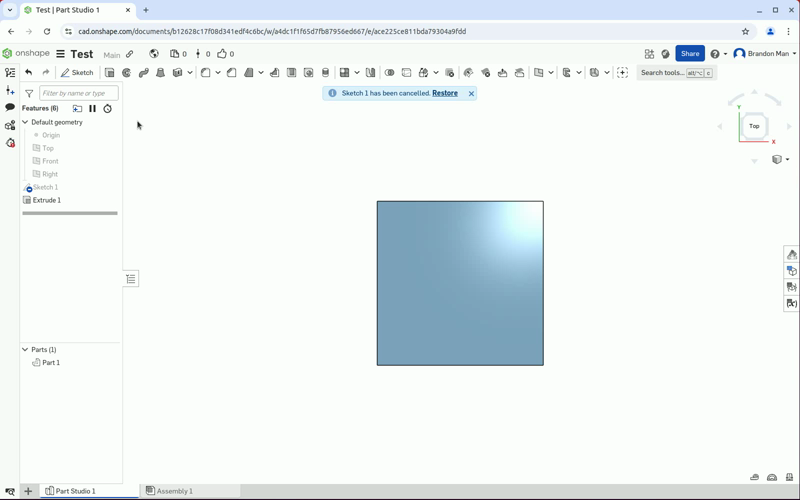
key(shift+h)
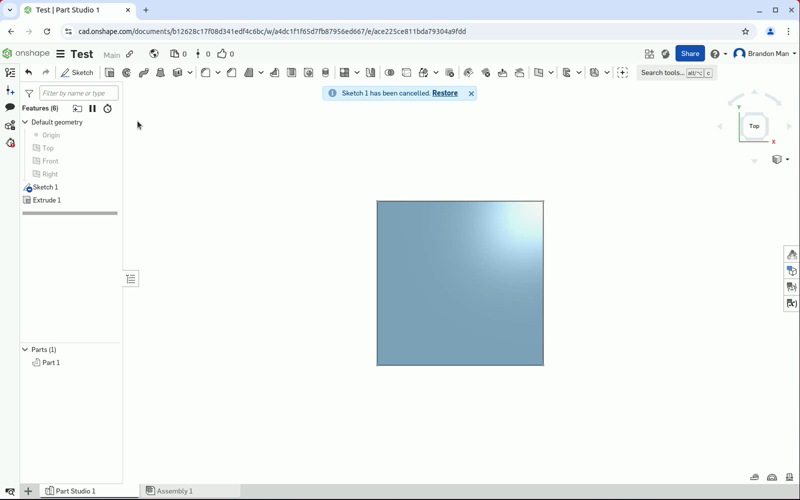
key(shift+h)
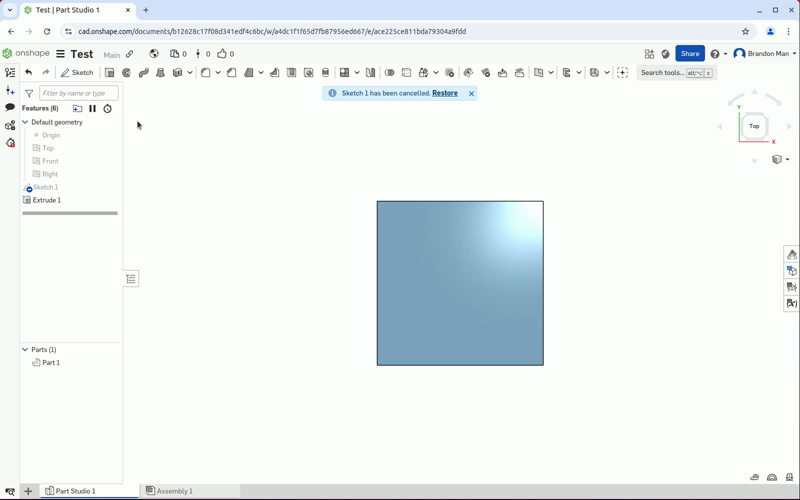
mouse_move(73, 189)
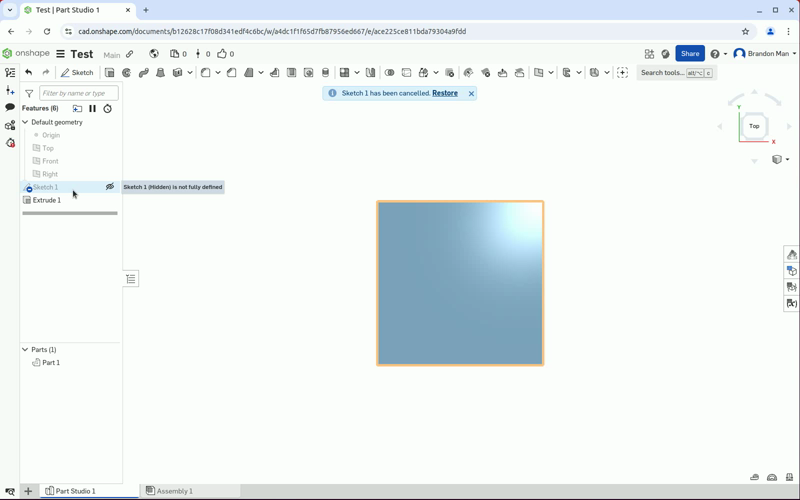
click(73, 189)
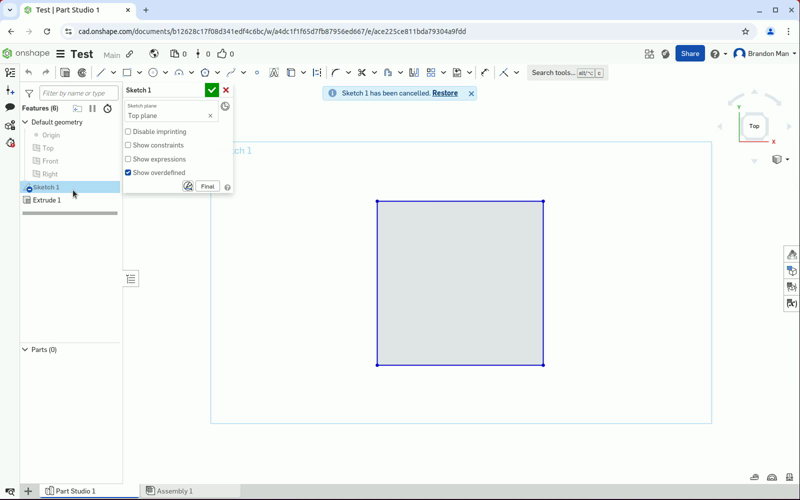
mouse_move(229, 92)
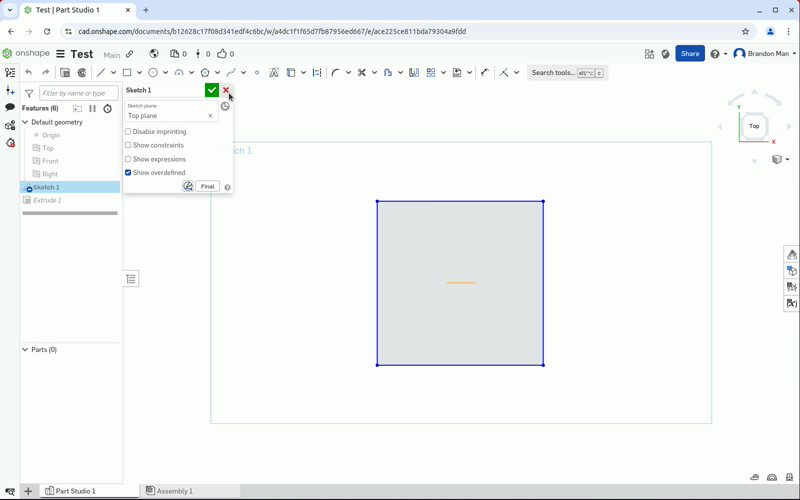
click(229, 92)
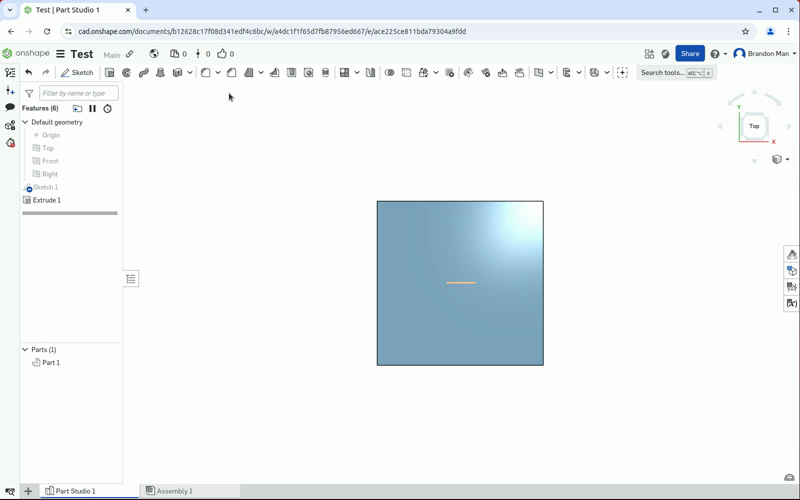
mouse_move(541, 75)
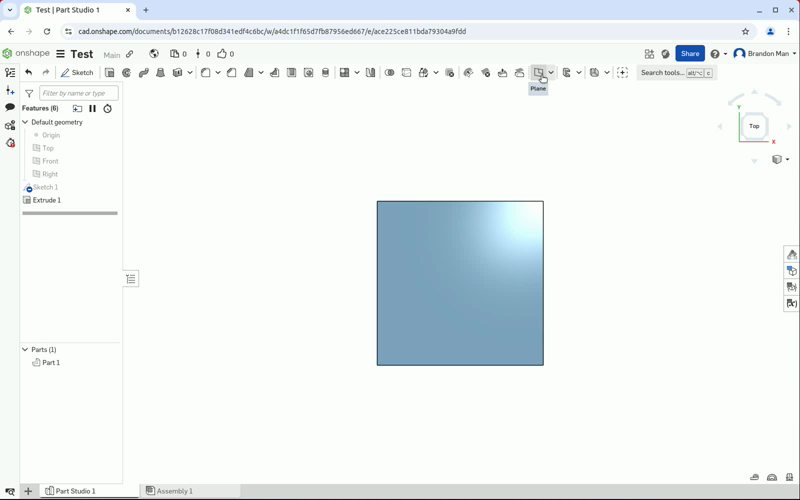
click(541, 75)
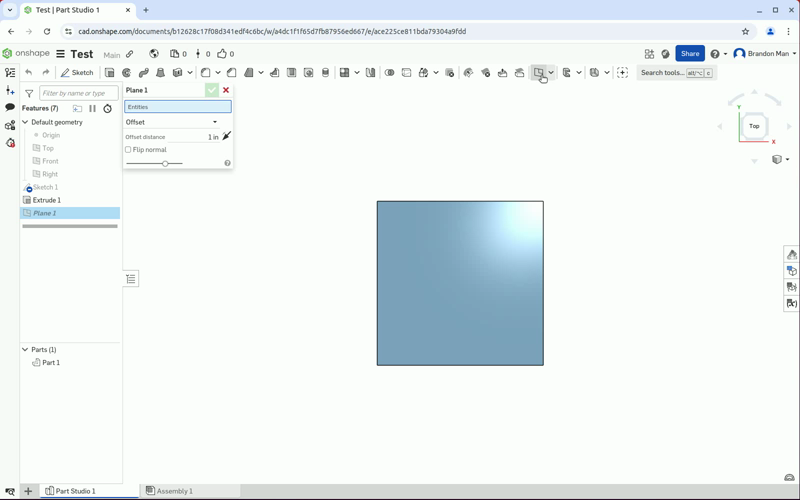
mouse_move(73, 150)
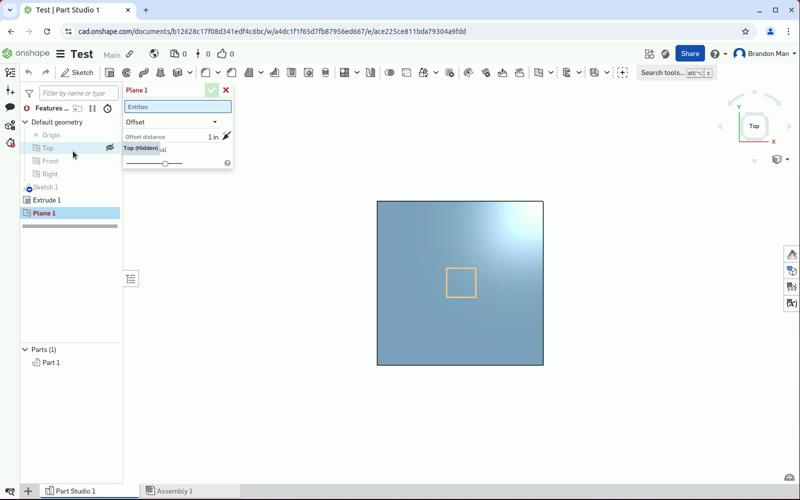
click(73, 150)
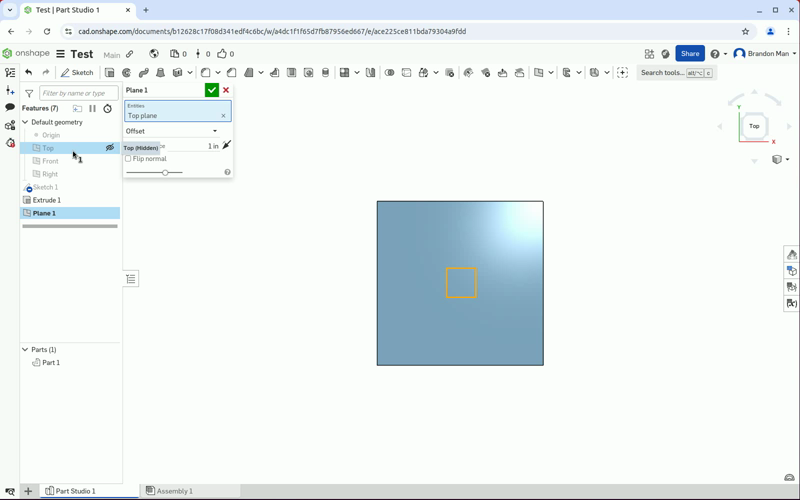
key(tab, 2)
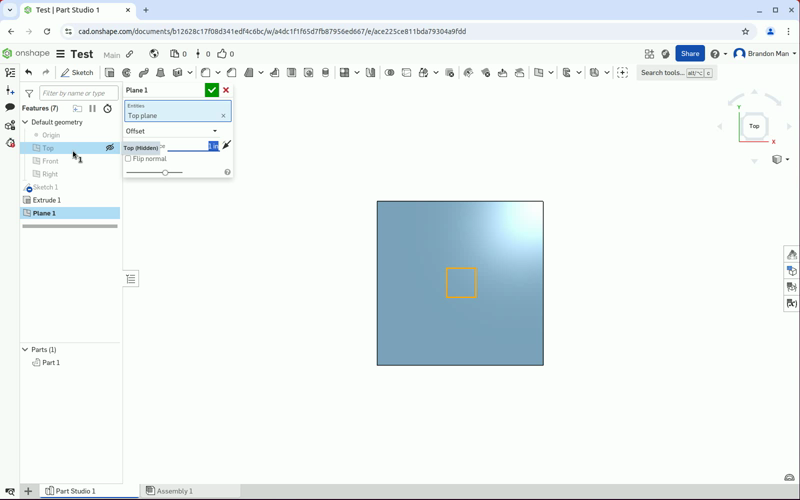
text(13.002)
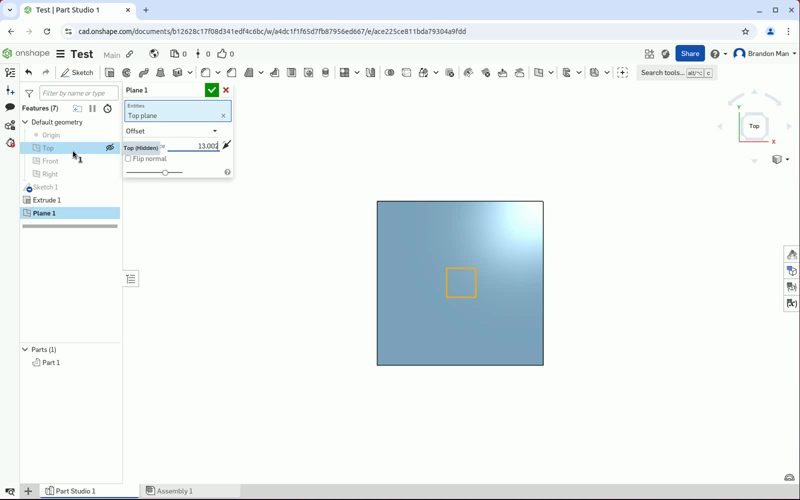
key(enter, 2)
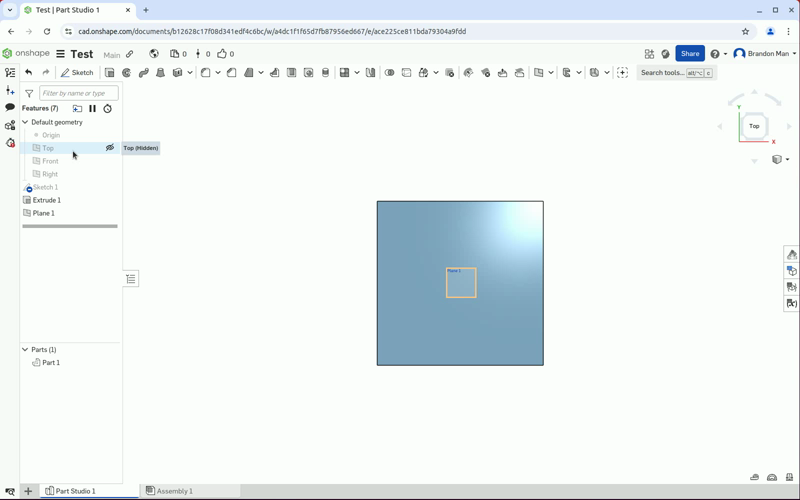
key(shift+s)
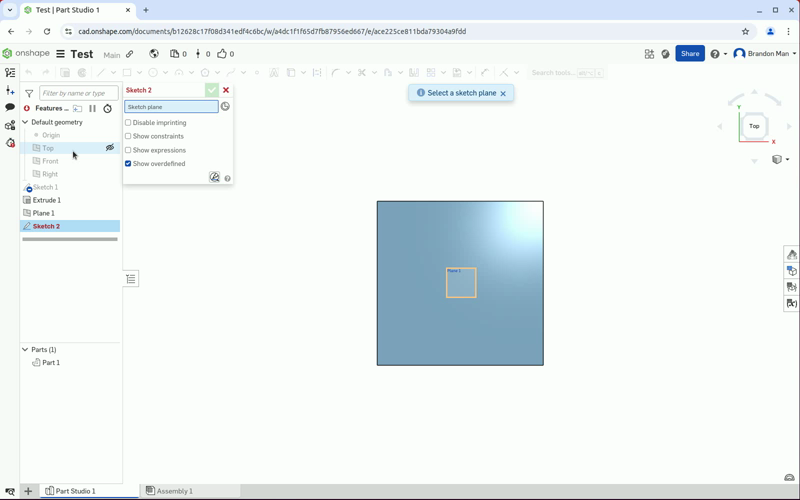
mouse_move(73, 215)
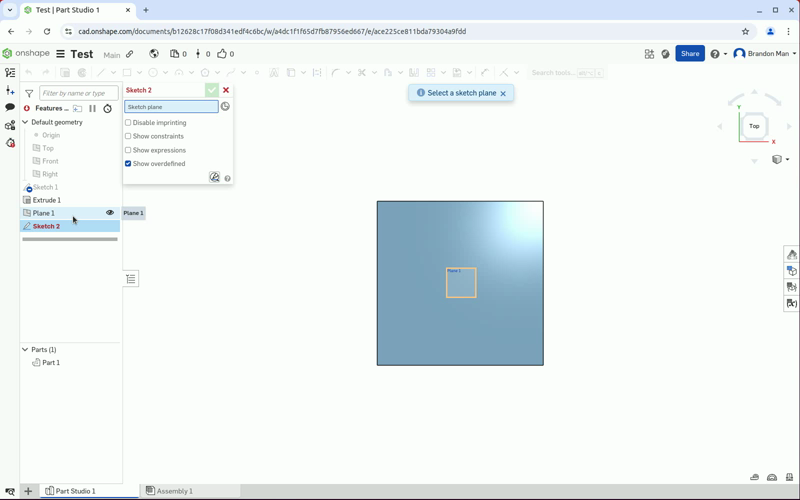
click(73, 215)
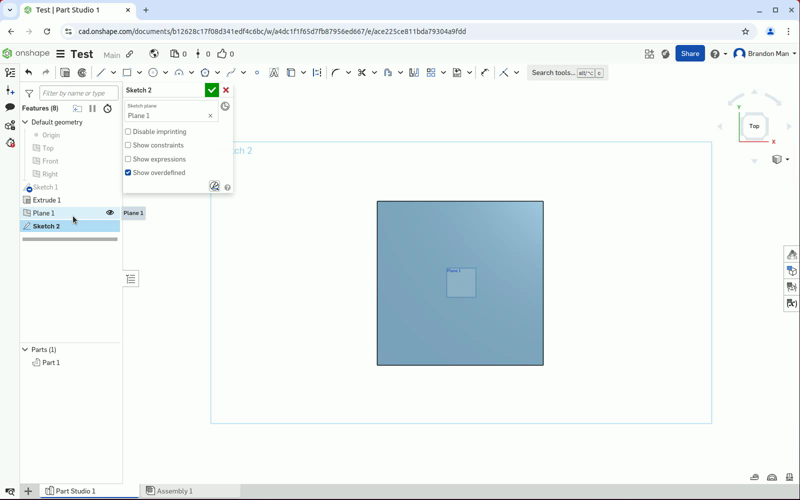
mouse_move(73, 352)
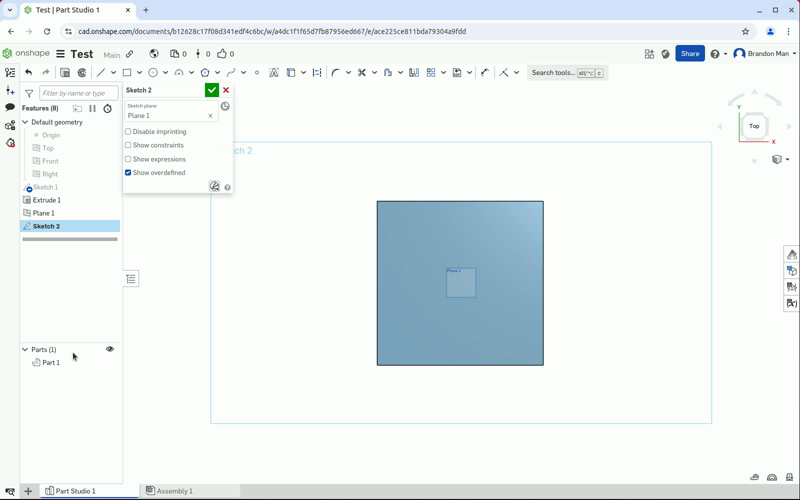
key(y)
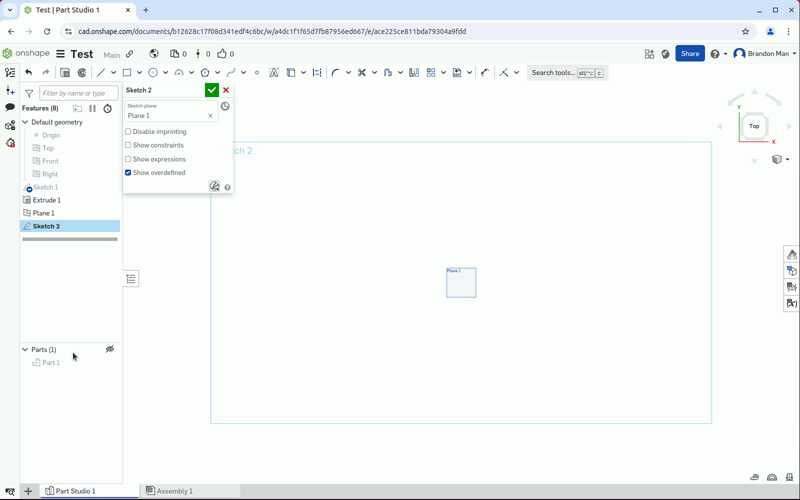
key(c)
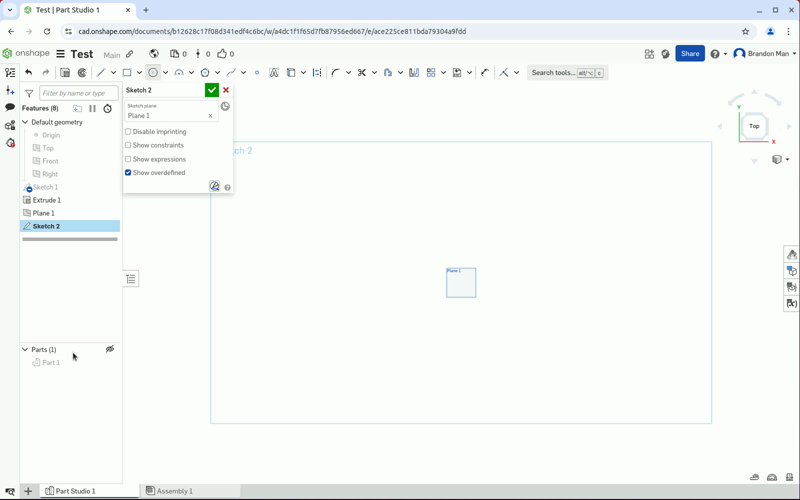
key_down(shift)
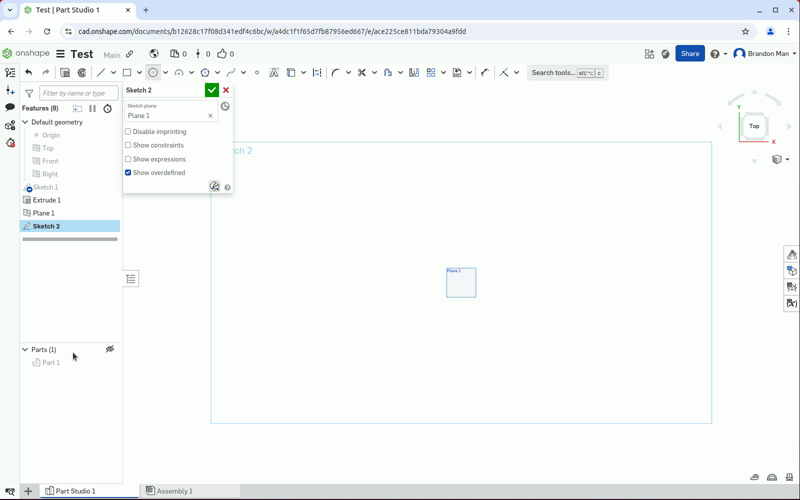
mouse_move(461, 282)
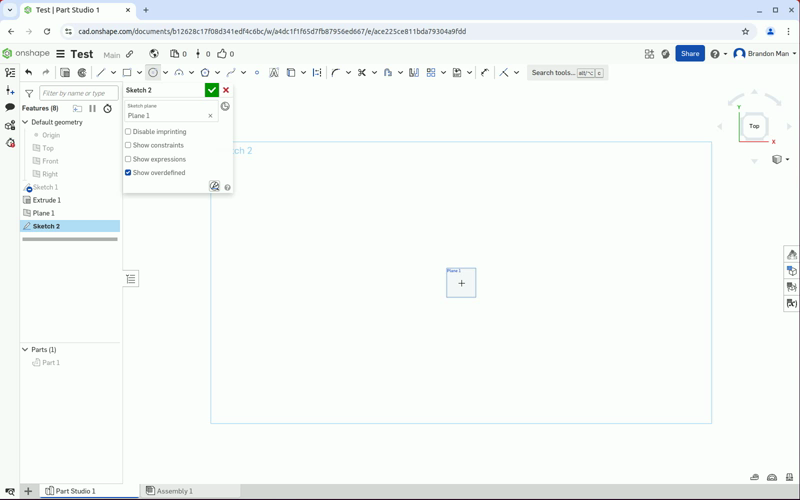
click(461, 282)
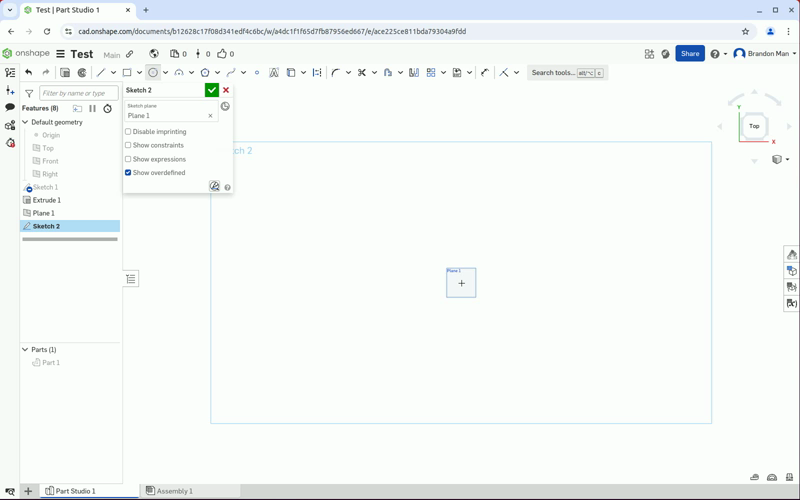
key_up(shift)
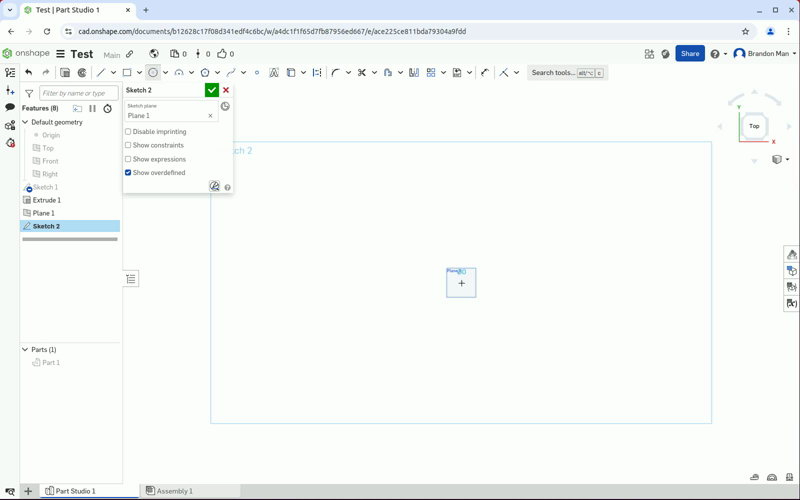
mouse_move(518, 282)
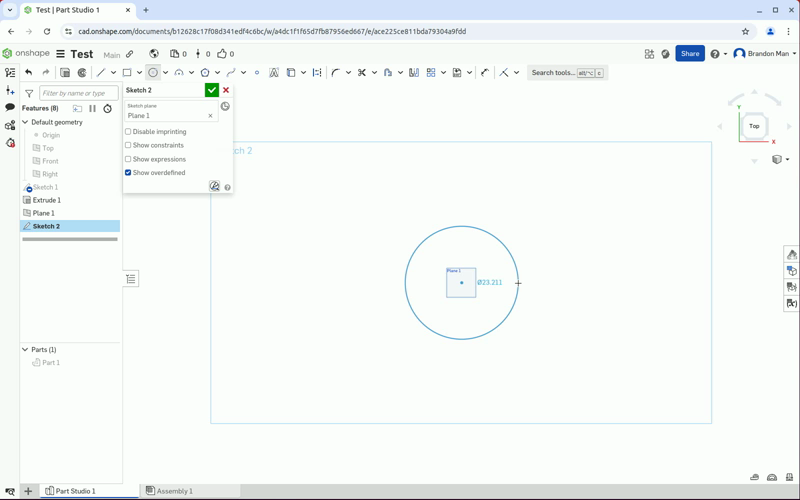
click(518, 282)
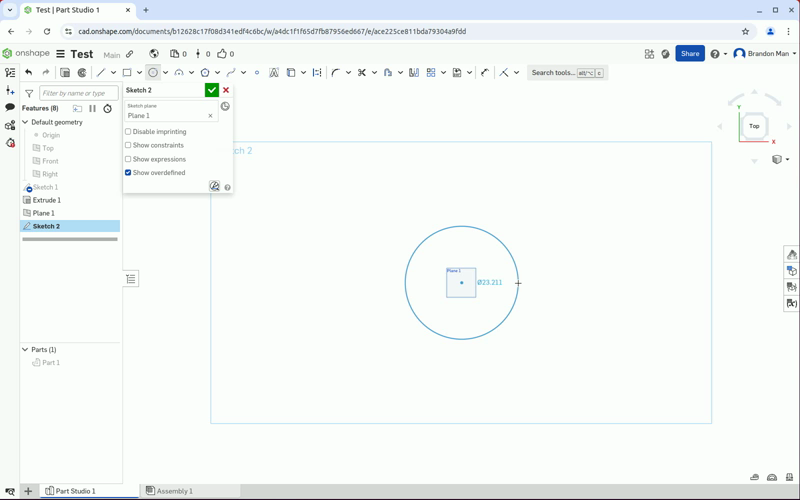
key(esc)
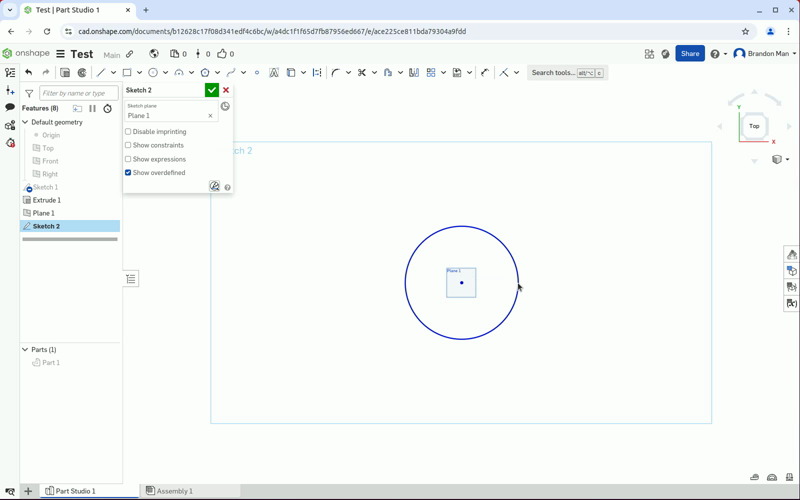
key(c)
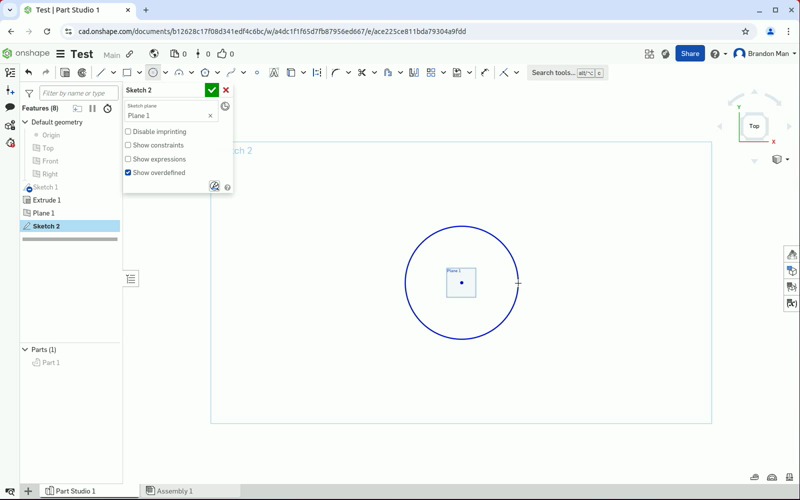
key_down(shift)
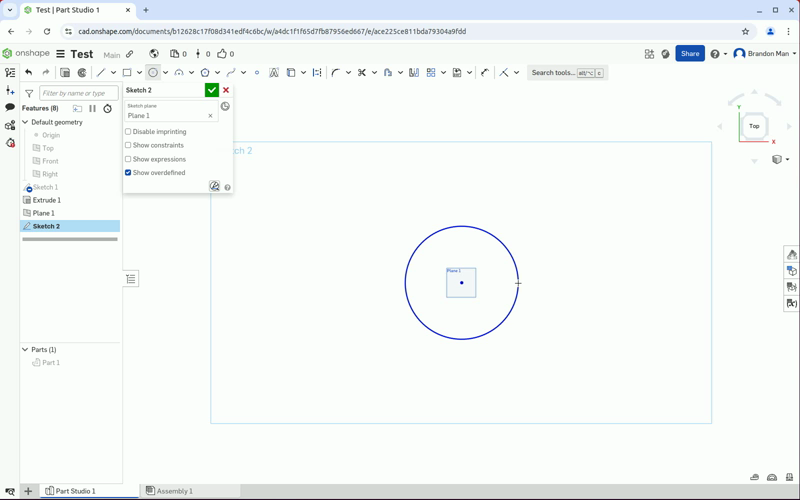
mouse_move(461, 282)
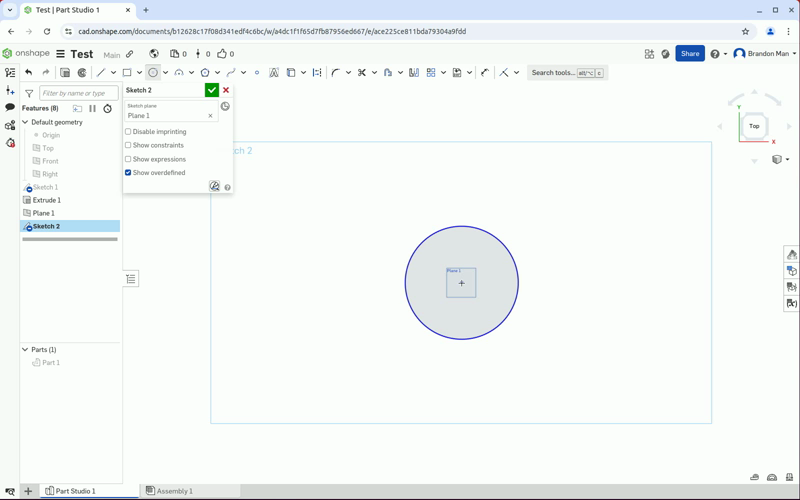
click(461, 282)
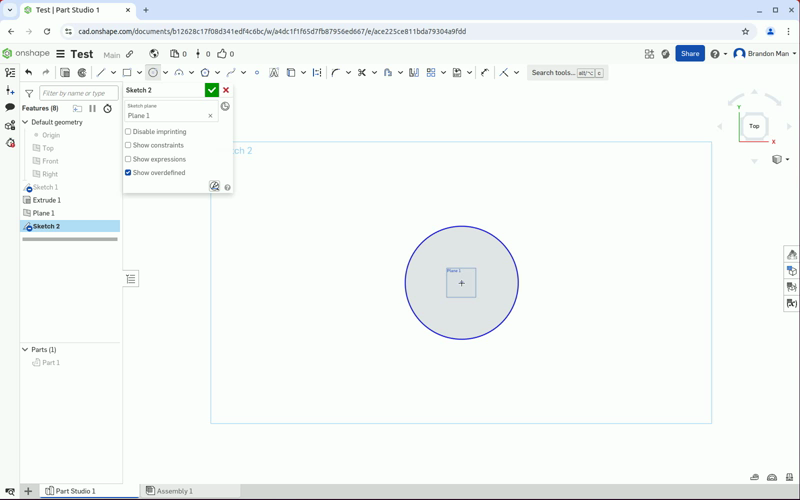
key_up(shift)
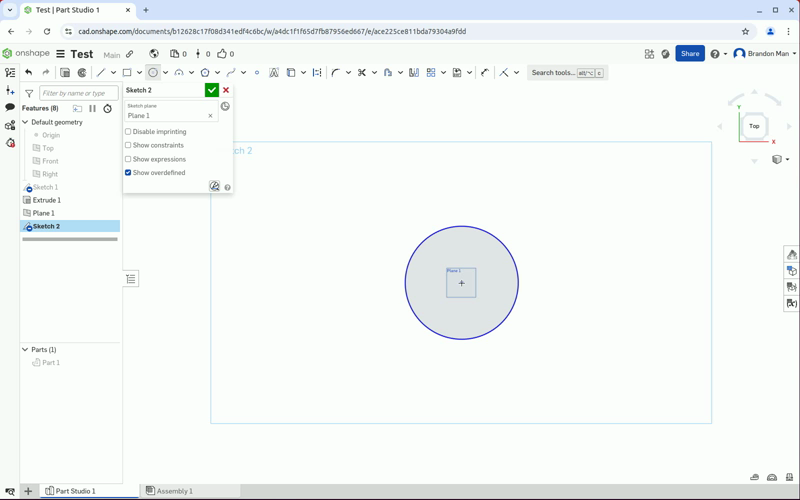
mouse_move(494, 282)
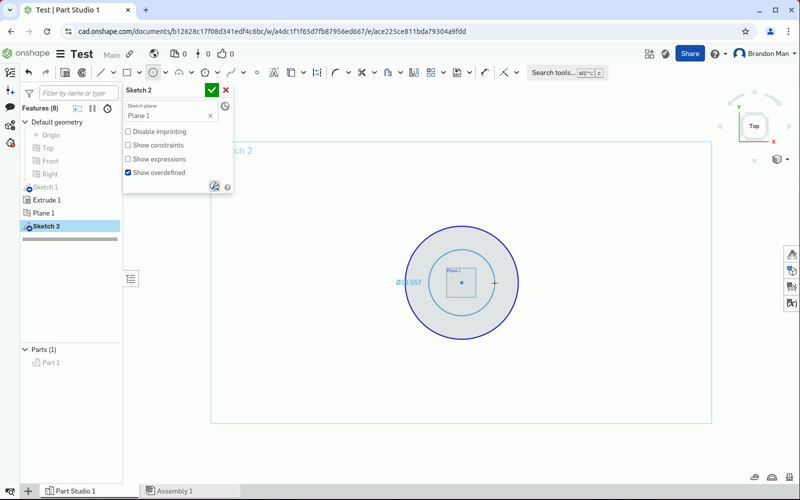
click(494, 282)
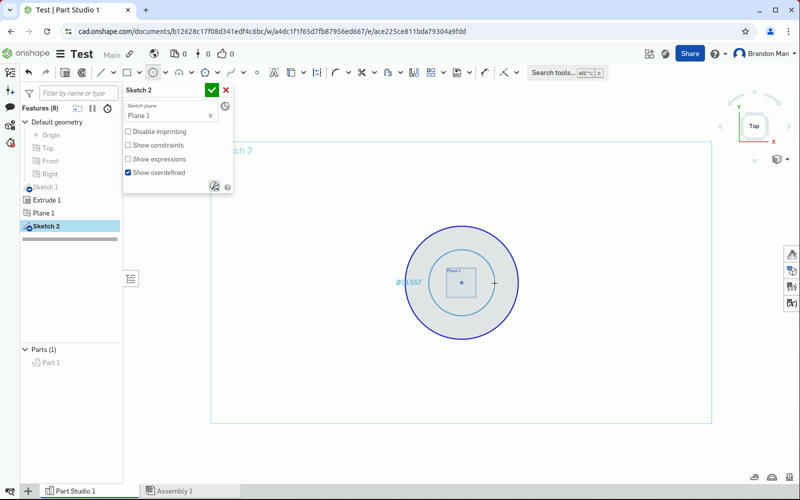
key(esc)
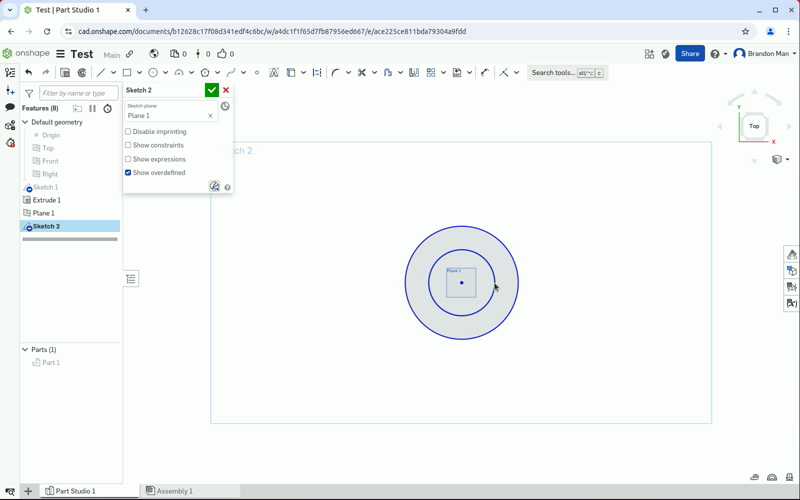
mouse_move(502, 289)
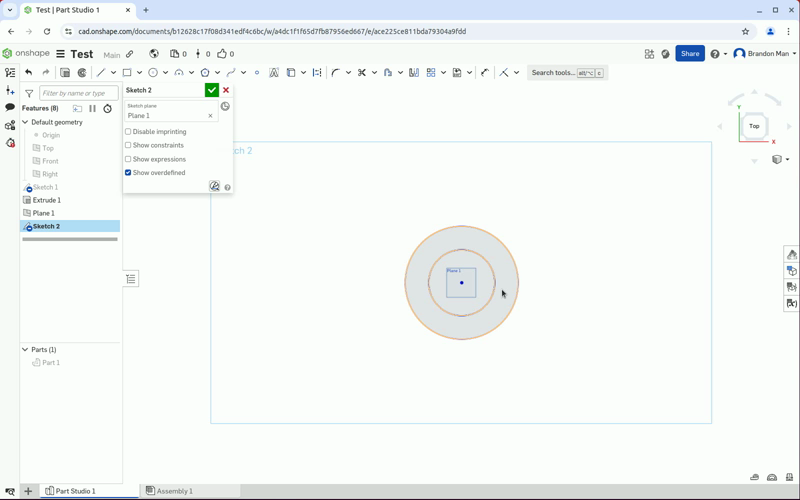
click(502, 289)
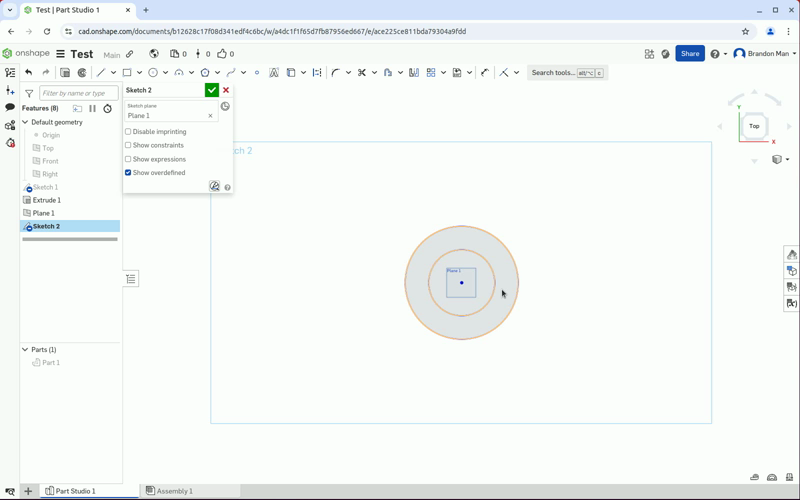
mouse_move(73, 352)
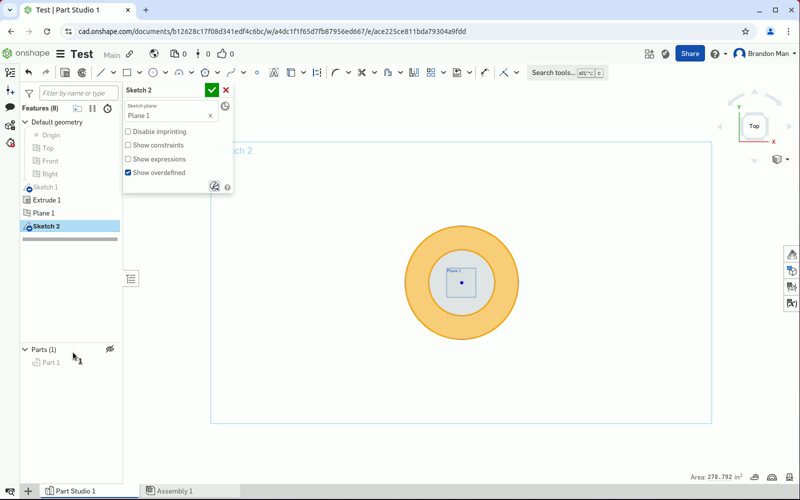
key(shift+y)
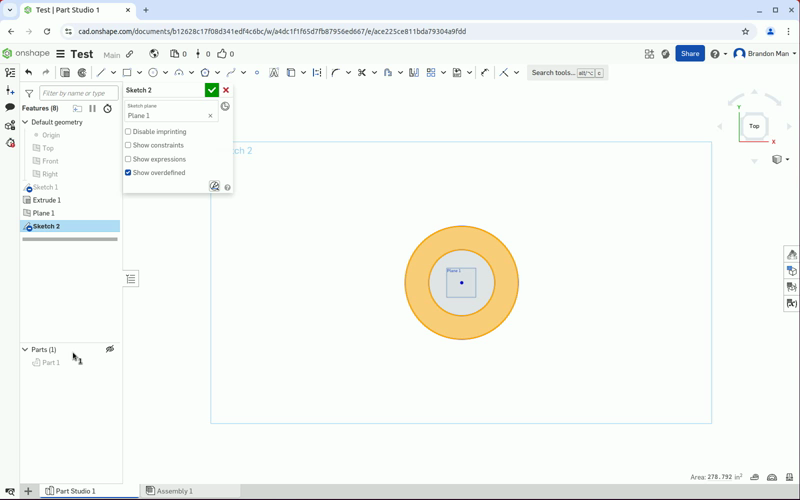
key(shift+e)
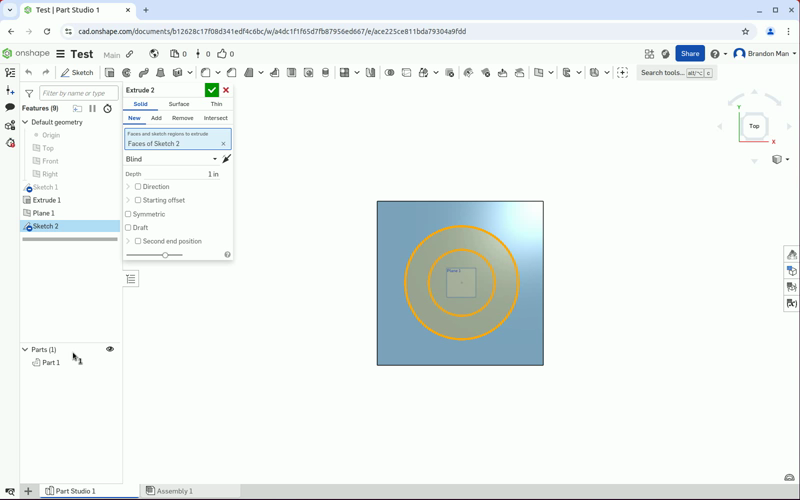
mouse_move(143, 106)
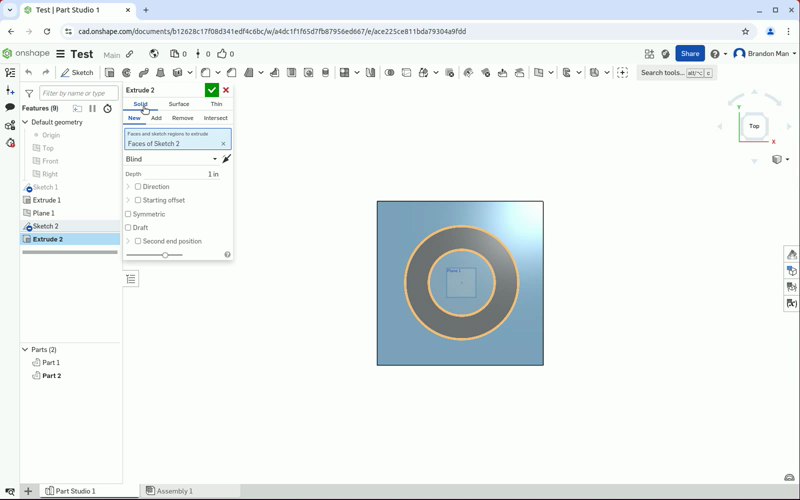
click(143, 106)
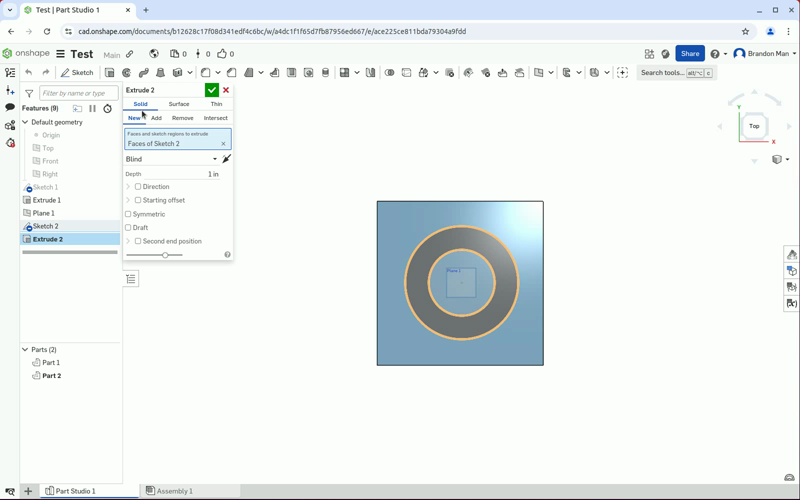
mouse_move(137, 120)
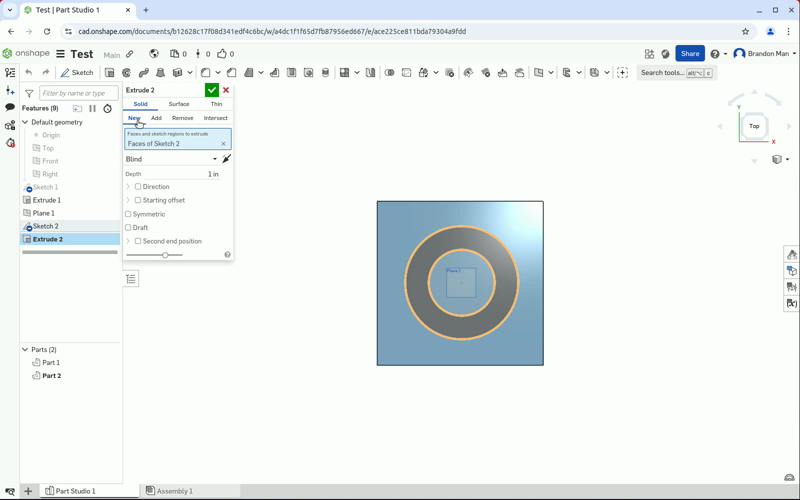
click(137, 120)
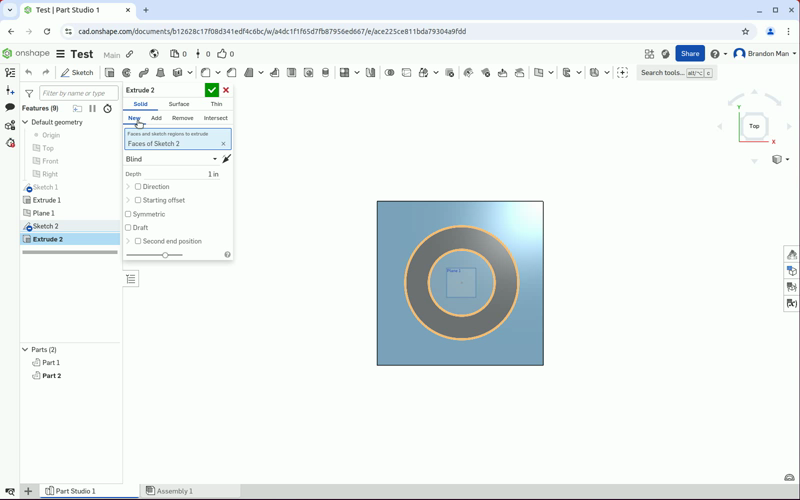
key(tab, 4)
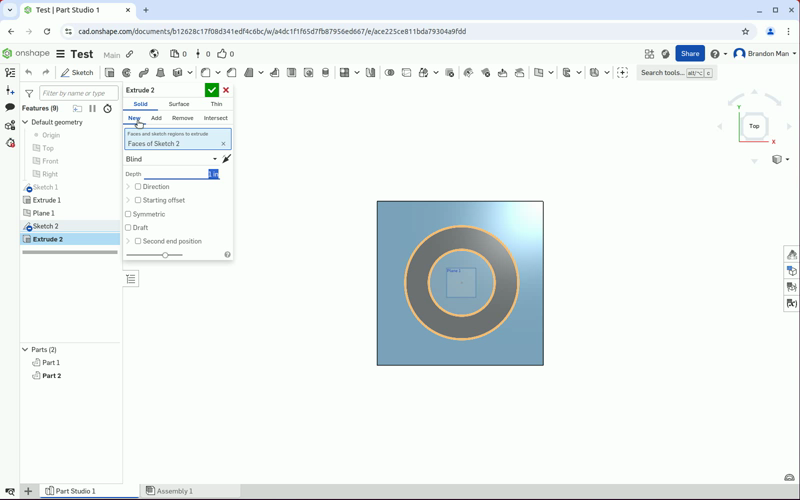
text(10.11)
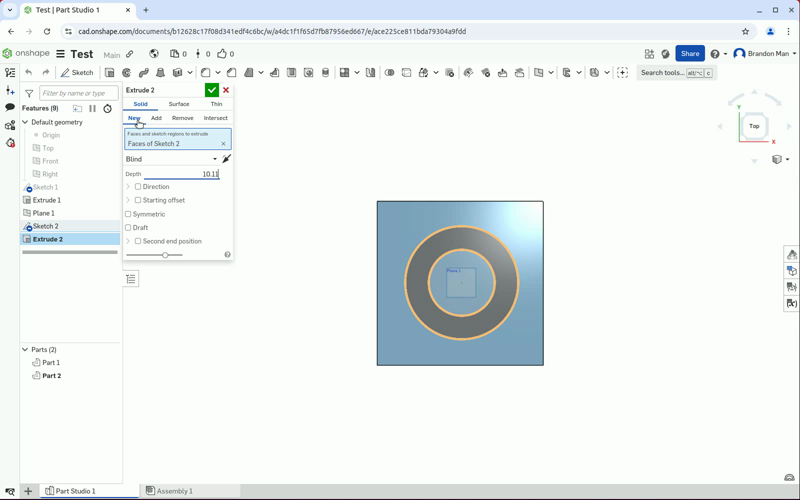
key(enter)
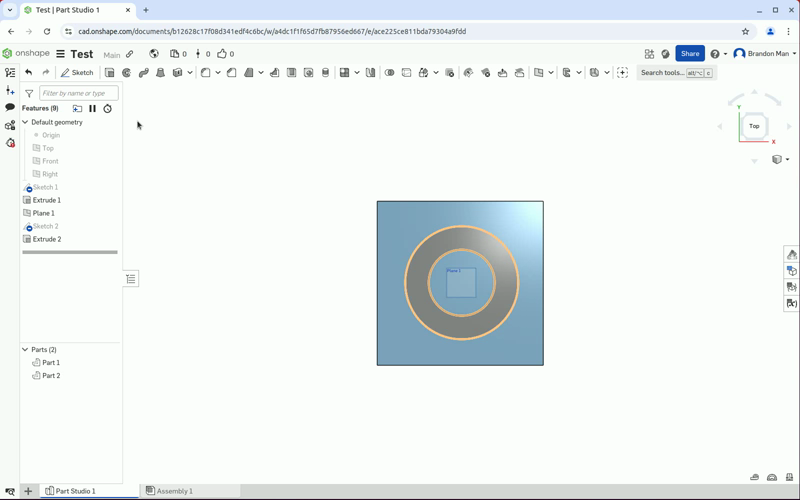
key(shift+h)
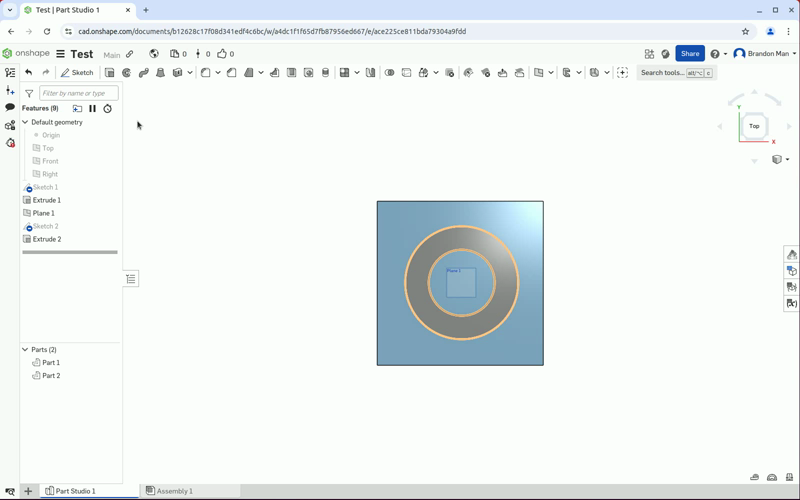
key(shift+h)
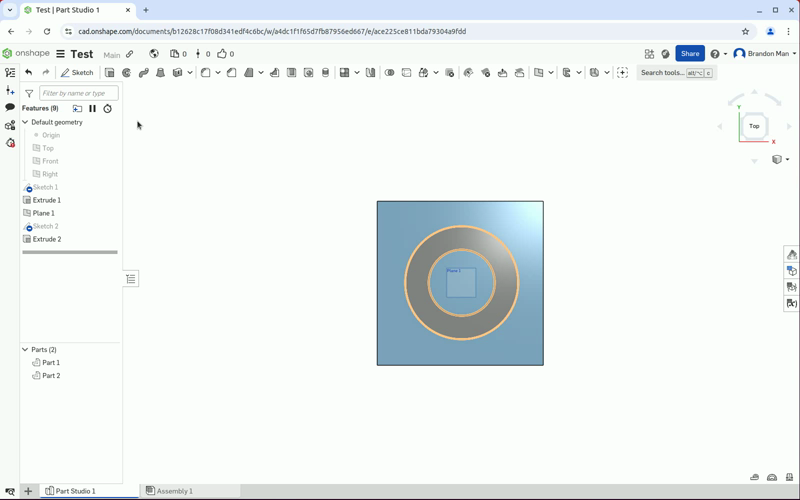
key(shift+7)
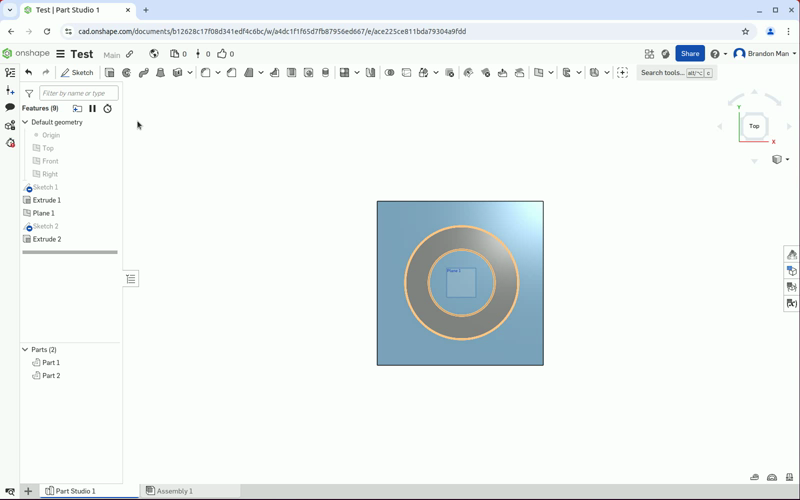
key(up, 3)
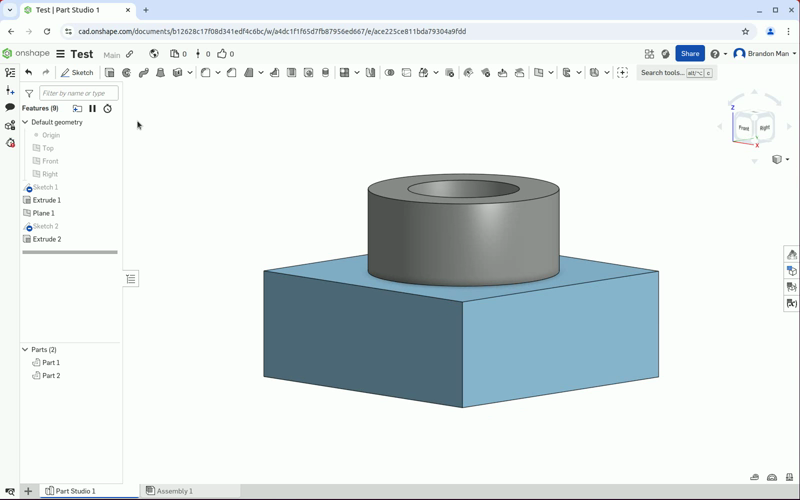
key(left, 3)
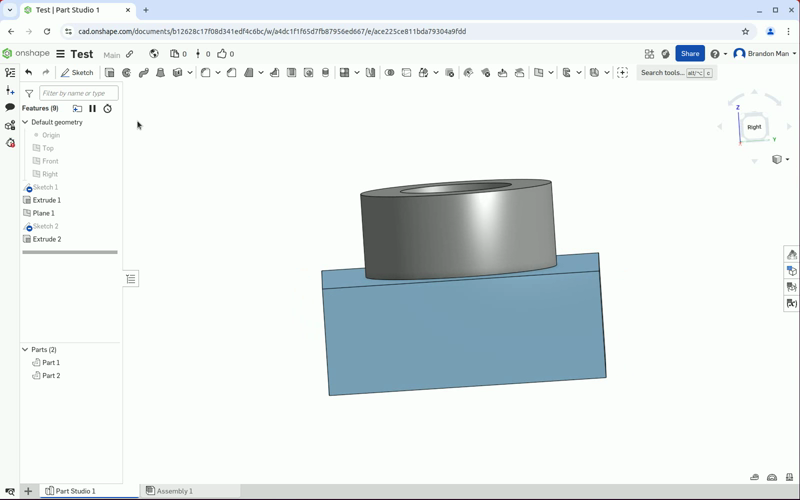
key(right, 3)
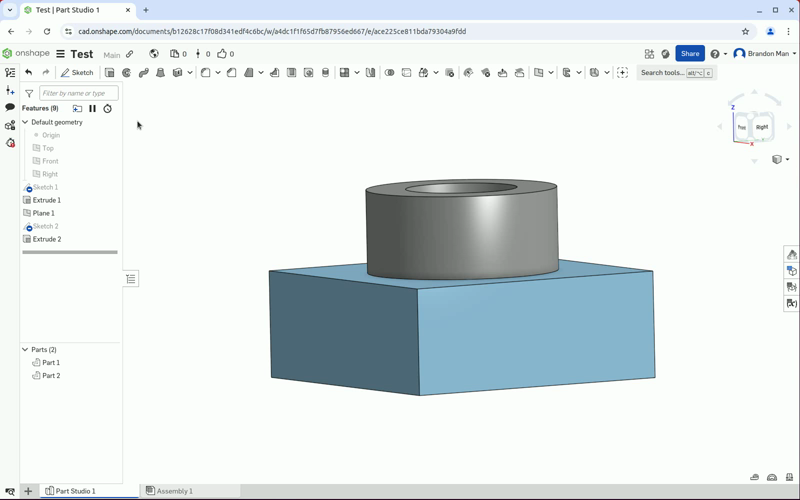
key(down, 3)
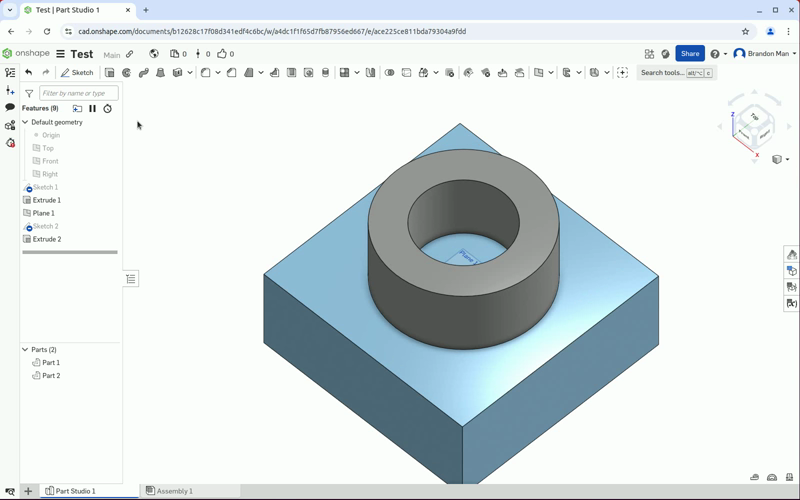
mouse_move(73, 189)
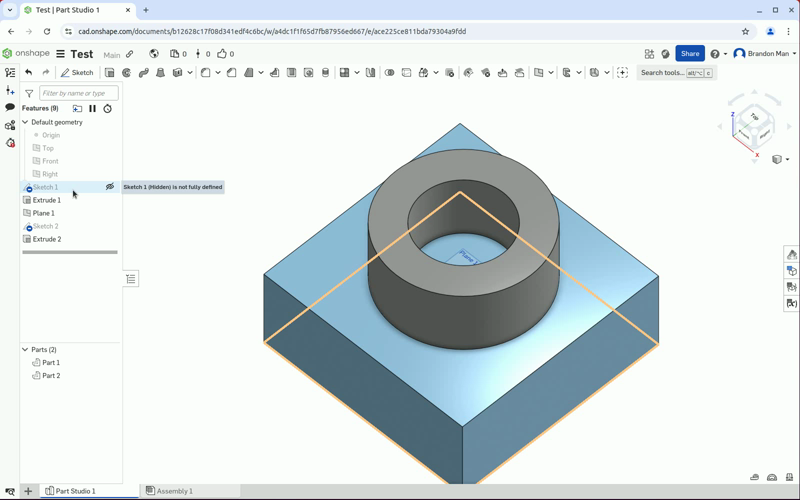
click(73, 189)